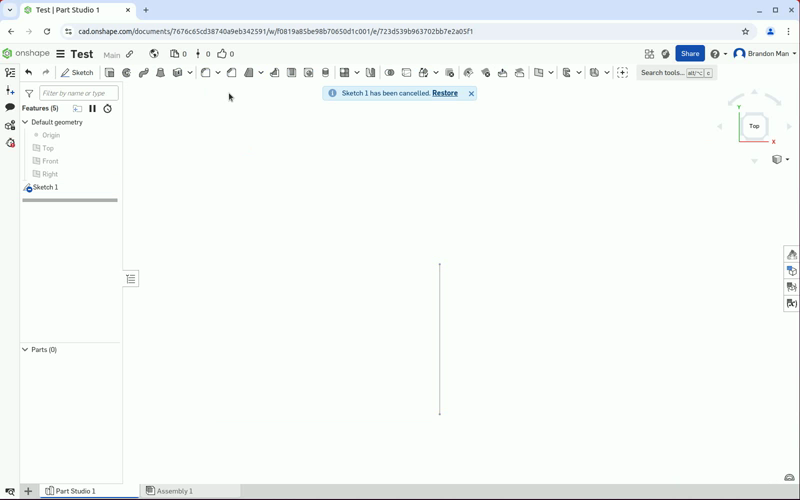
key(shift+h)
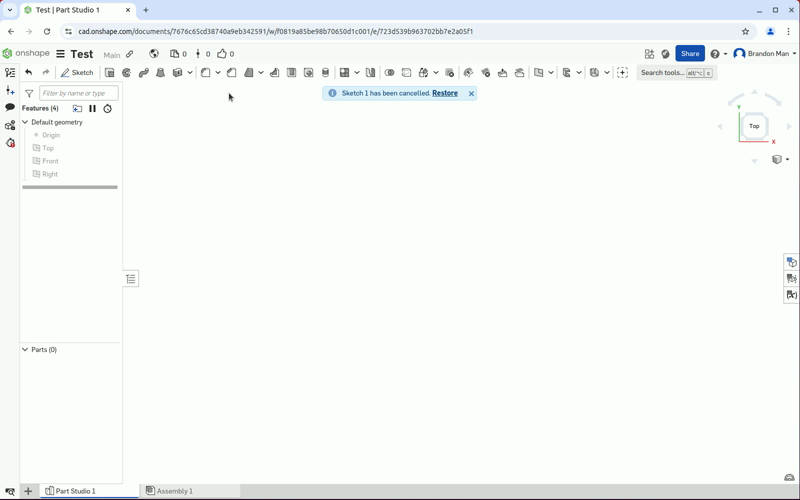
mouse_move(73, 352)
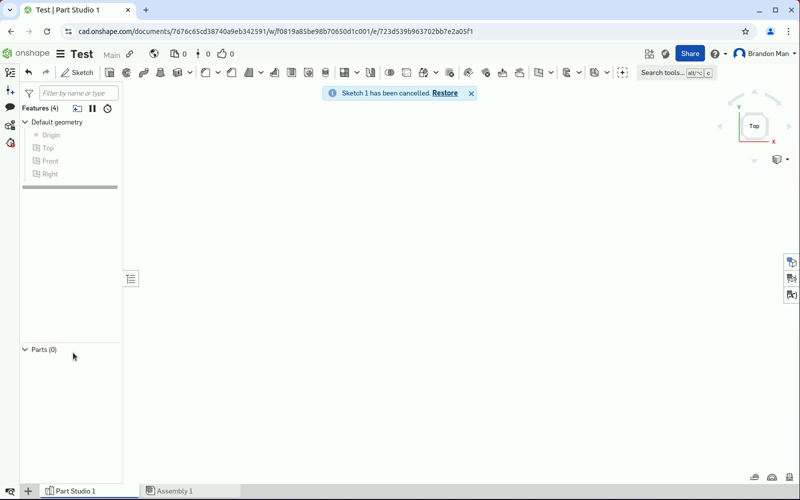
key(y)
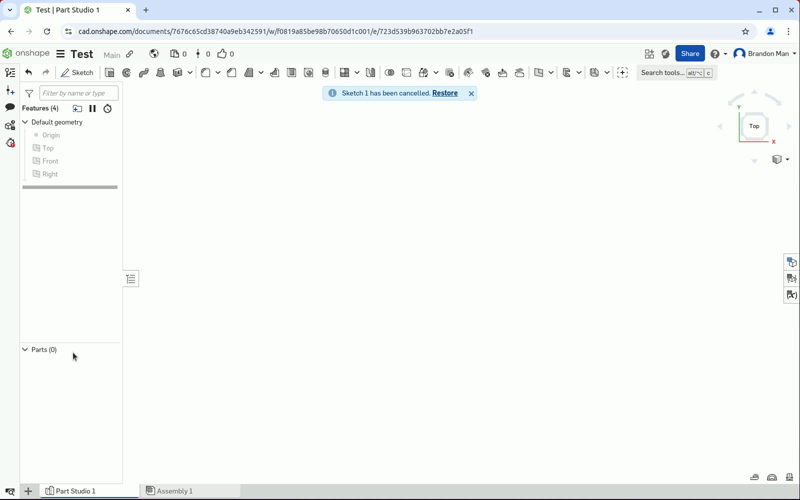
key(shift+p)
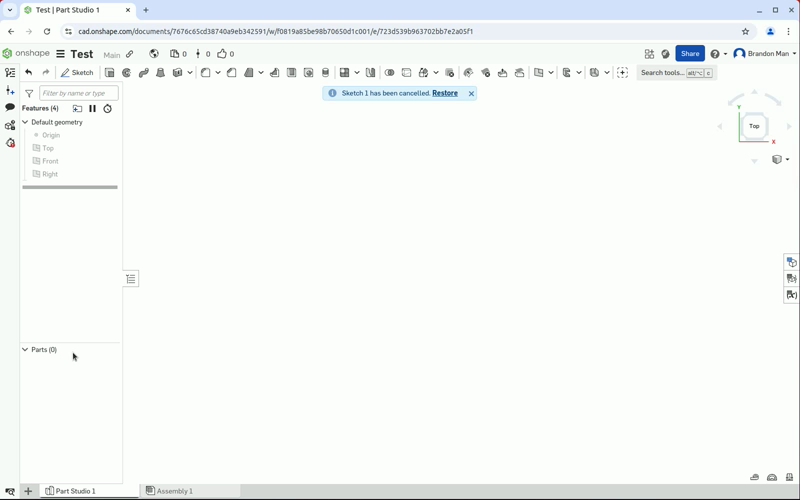
key(space)
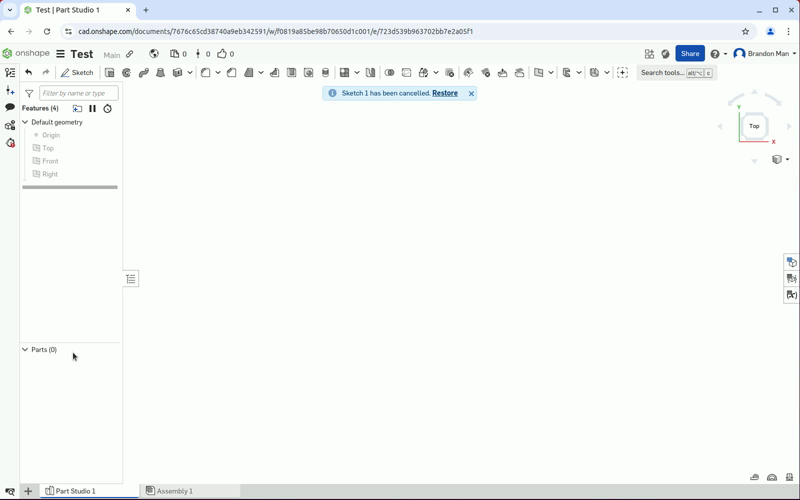
key_down(shift)
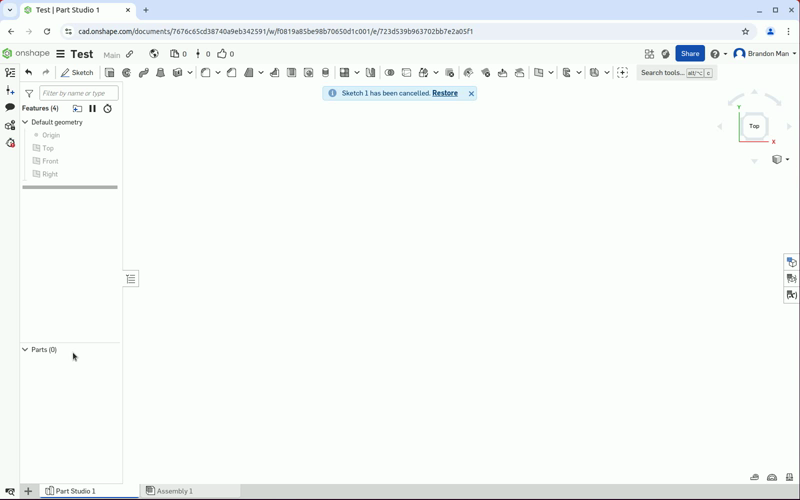
key(up)
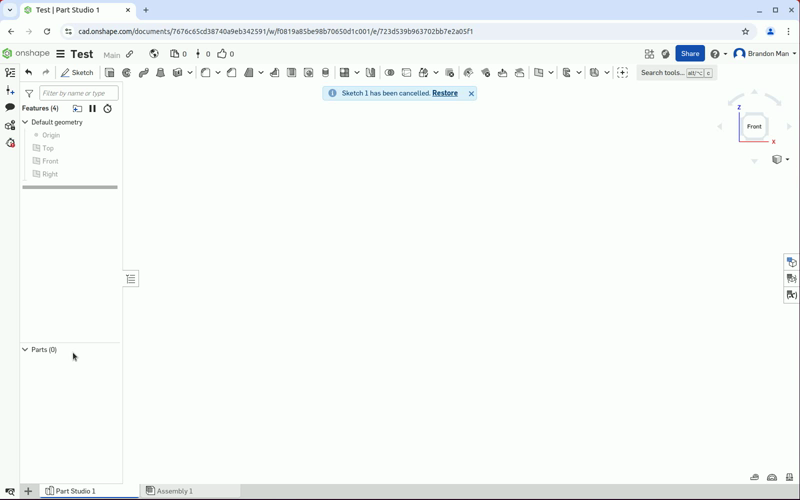
key_up(shift)
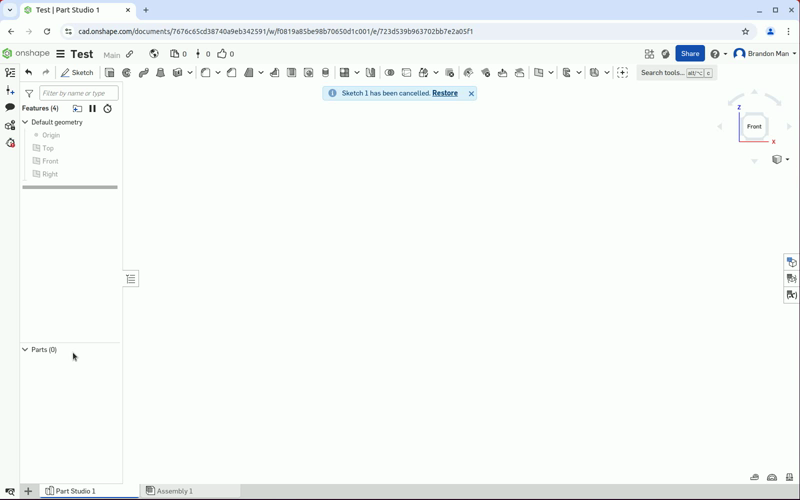
key(space)
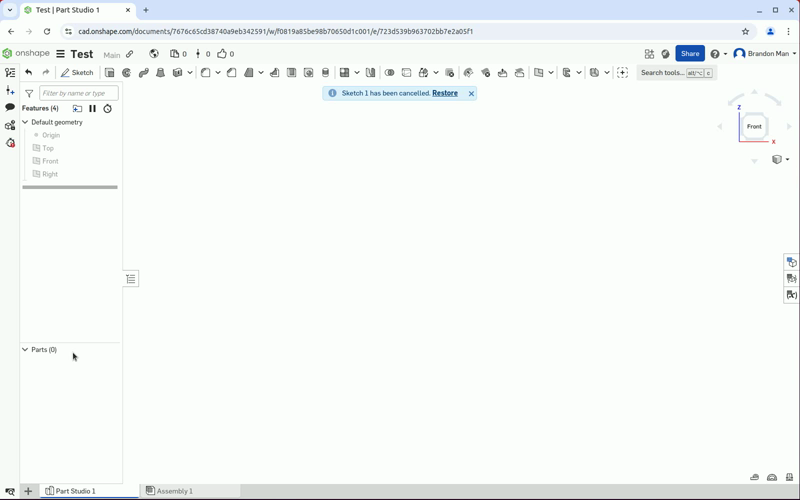
key_down(shift)
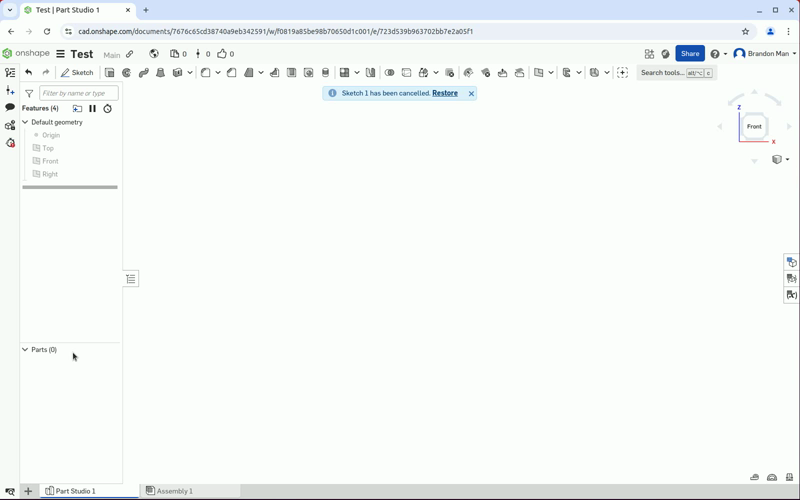
key(left)
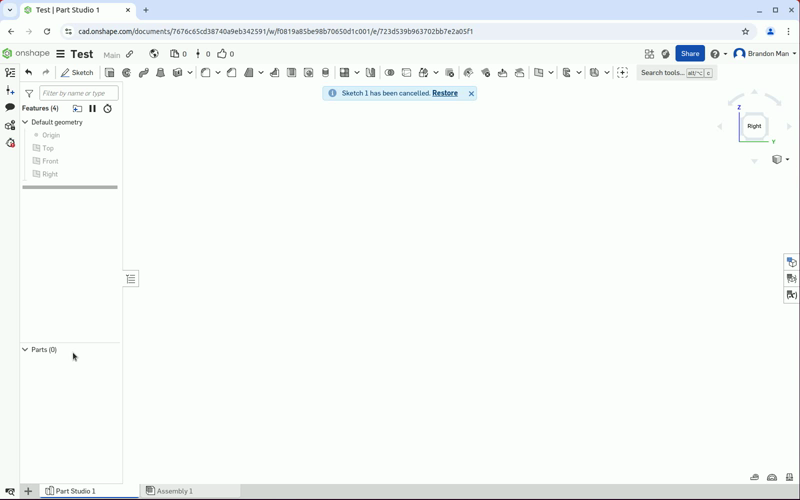
key_up(shift)
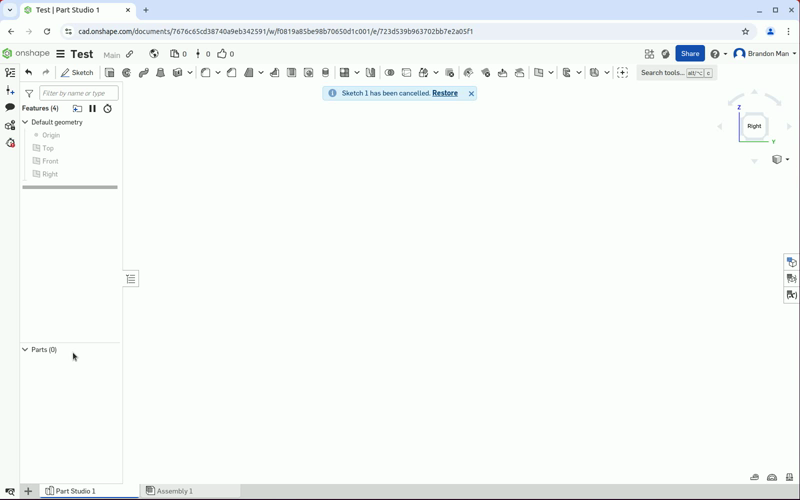
mouse_move(73, 352)
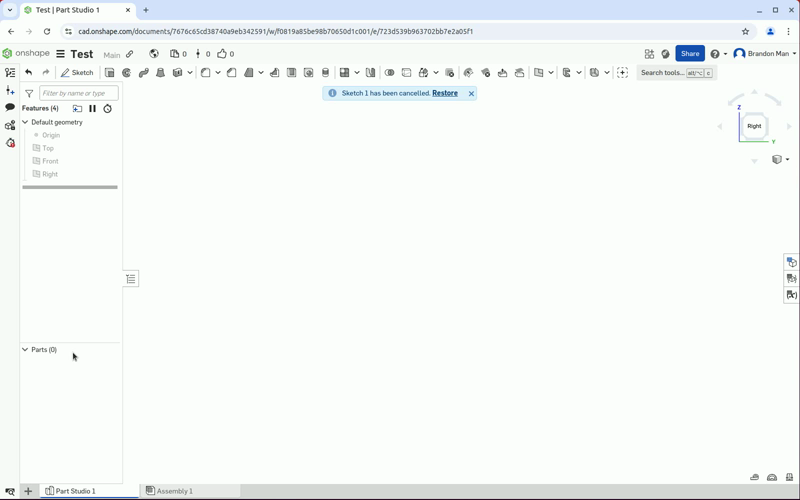
key(shift+y)
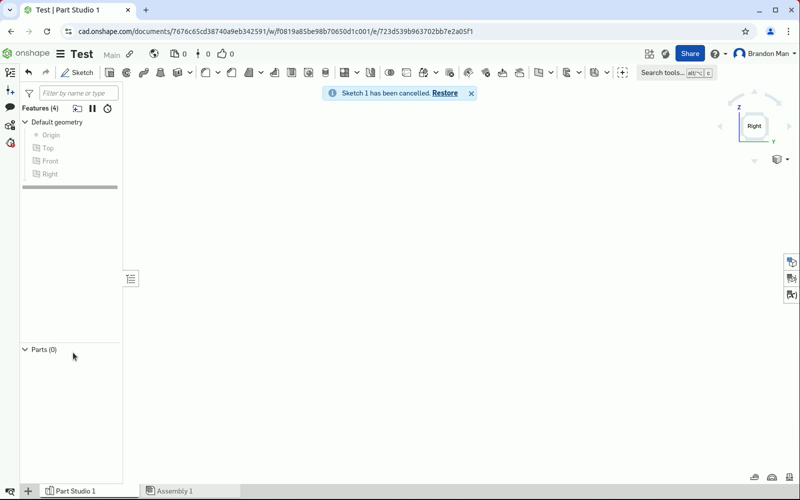
key(shift+s)
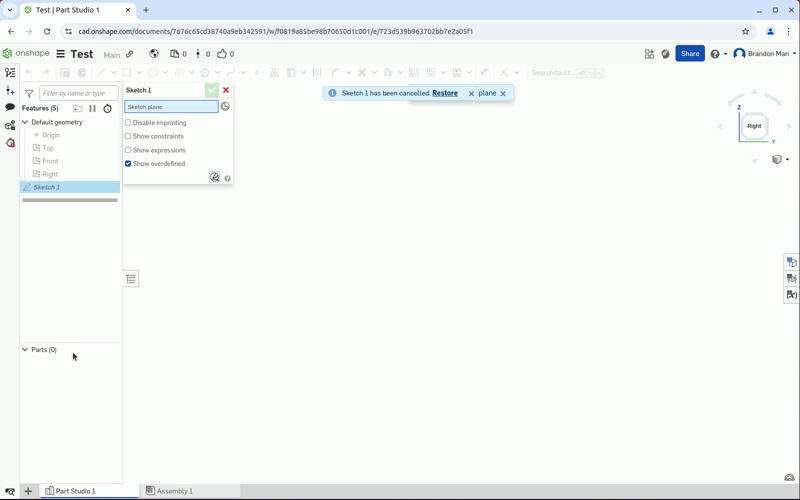
mouse_move(73, 176)
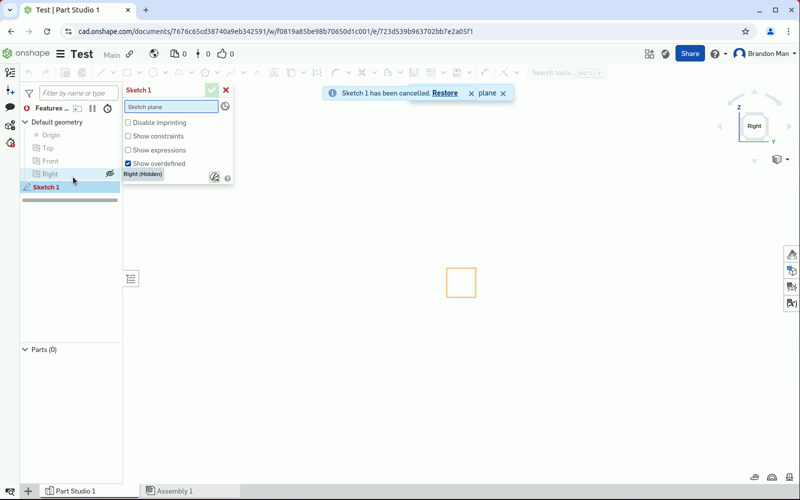
click(73, 176)
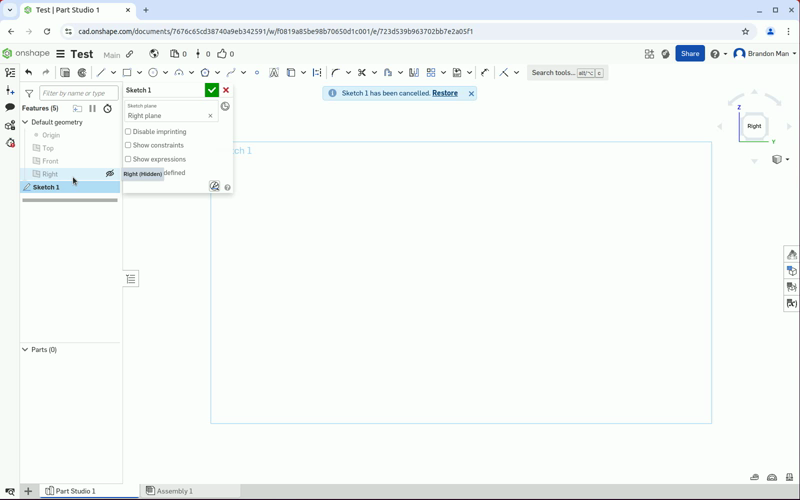
mouse_move(73, 352)
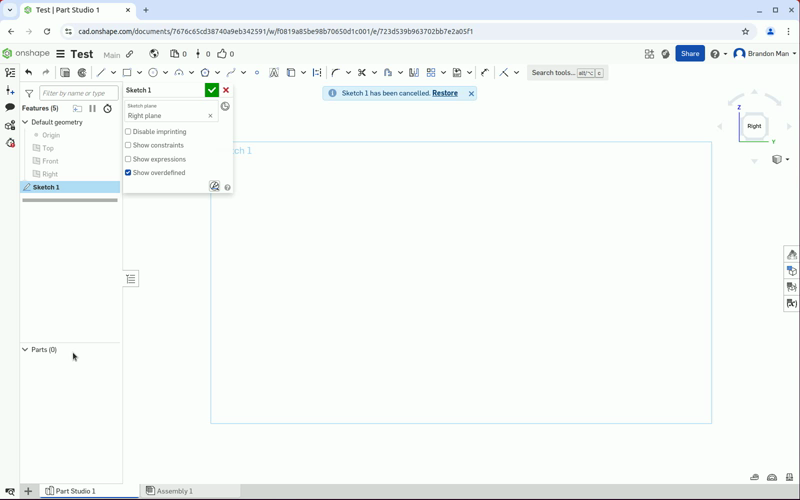
key(y)
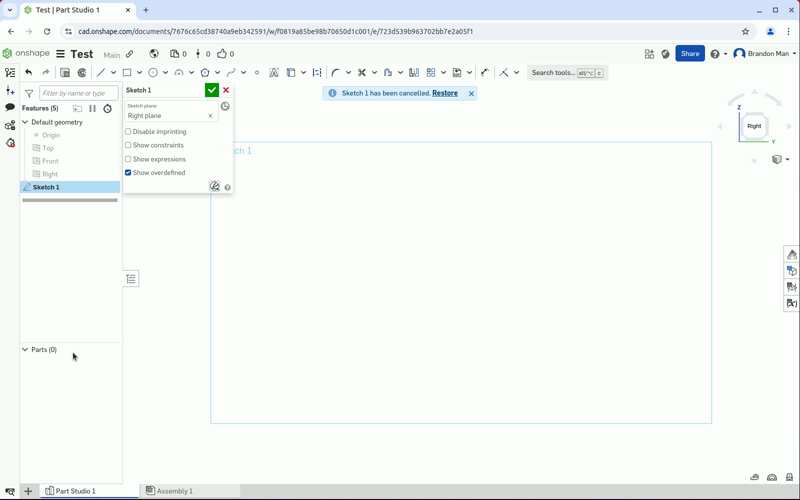
key(c)
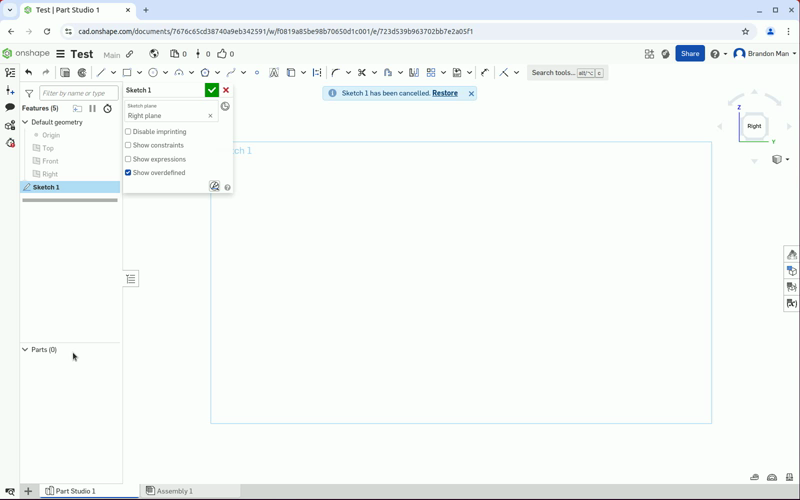
key_down(shift)
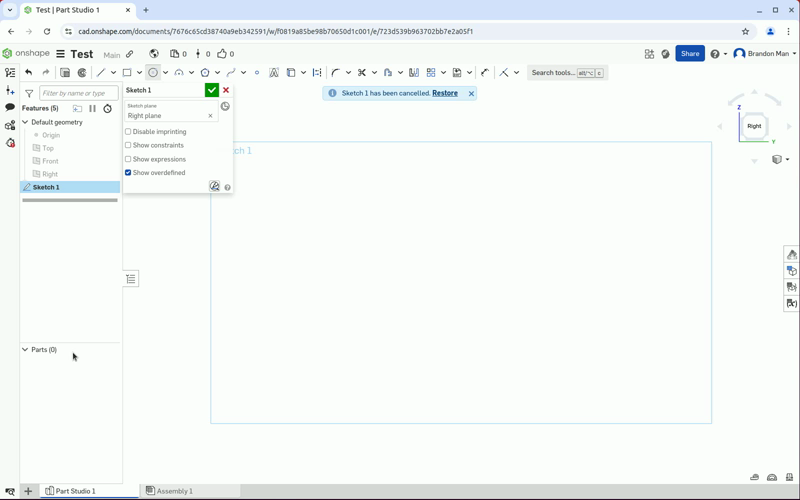
mouse_move(461, 282)
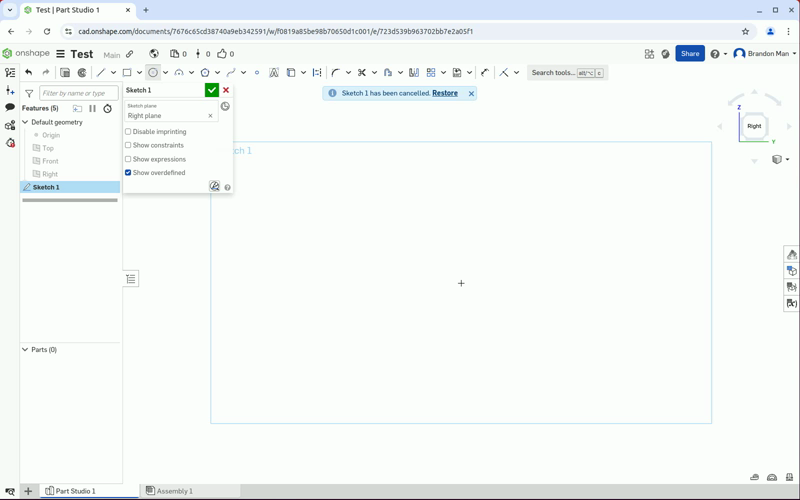
click(461, 282)
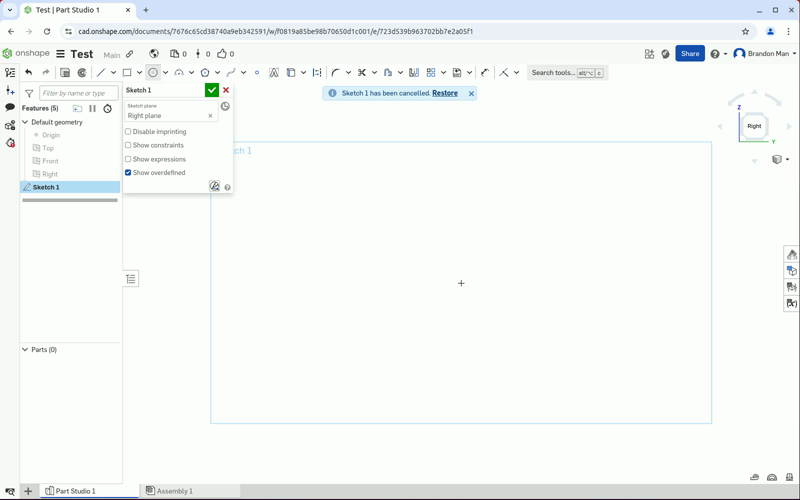
key_up(shift)
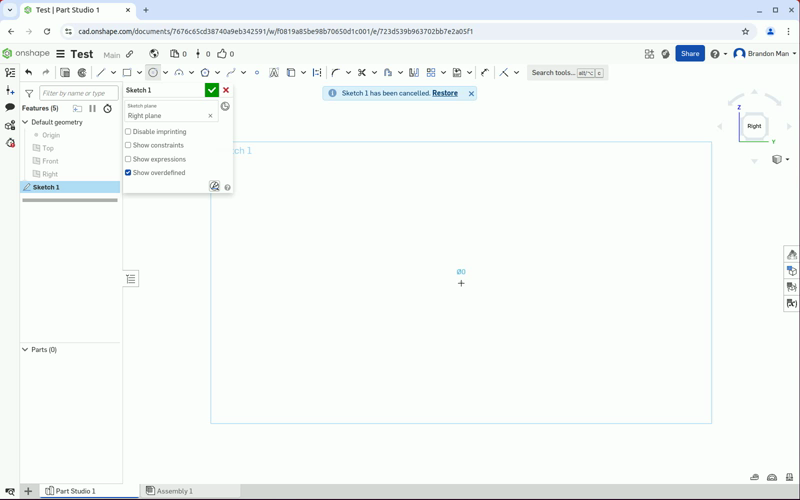
mouse_move(574, 282)
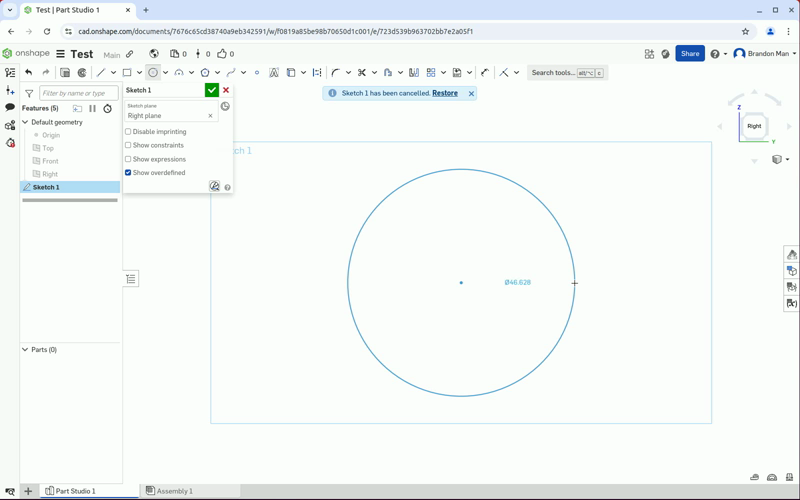
click(574, 282)
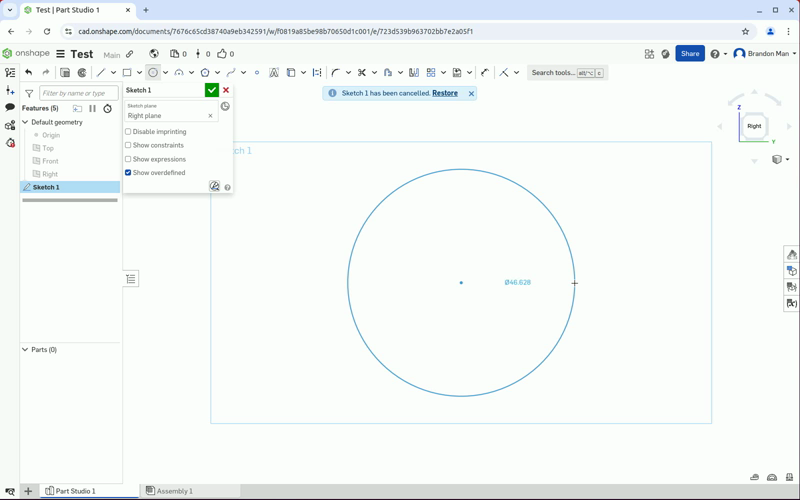
key(esc)
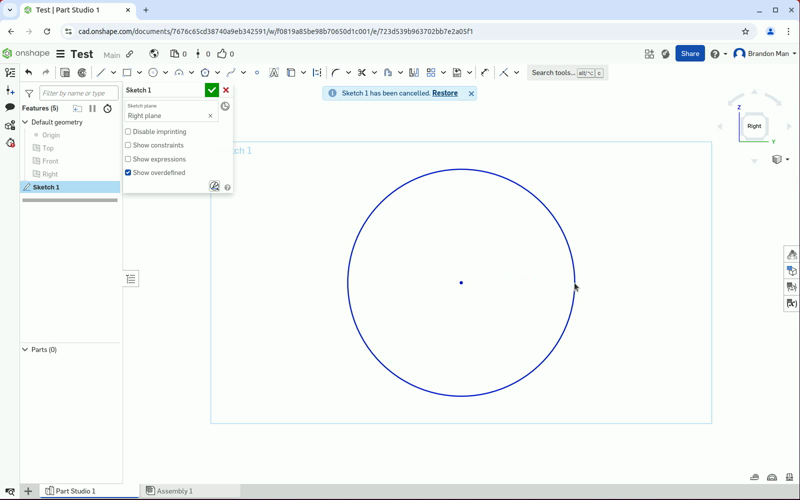
key(c)
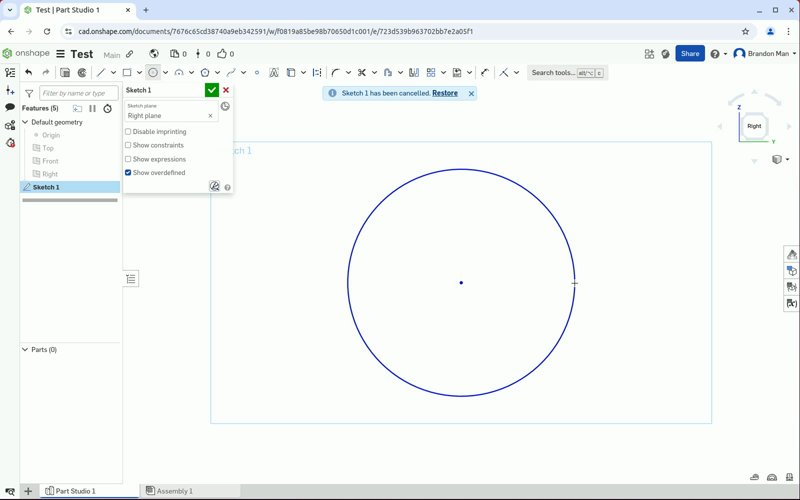
key_down(shift)
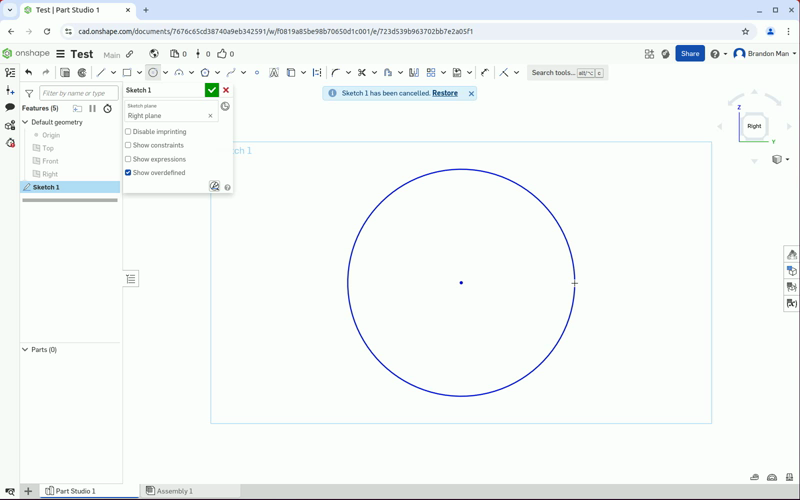
mouse_move(461, 282)
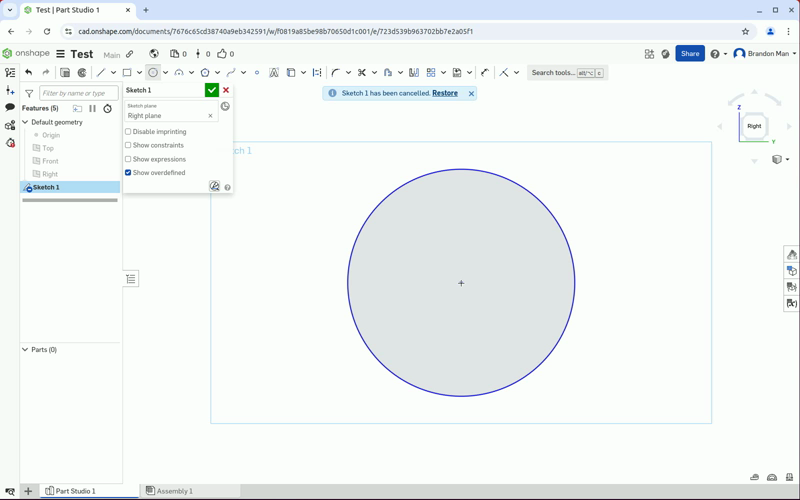
click(461, 282)
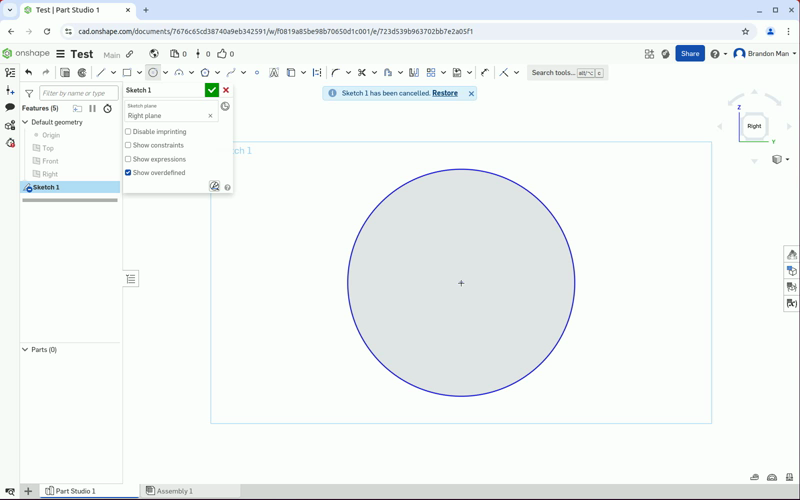
key_up(shift)
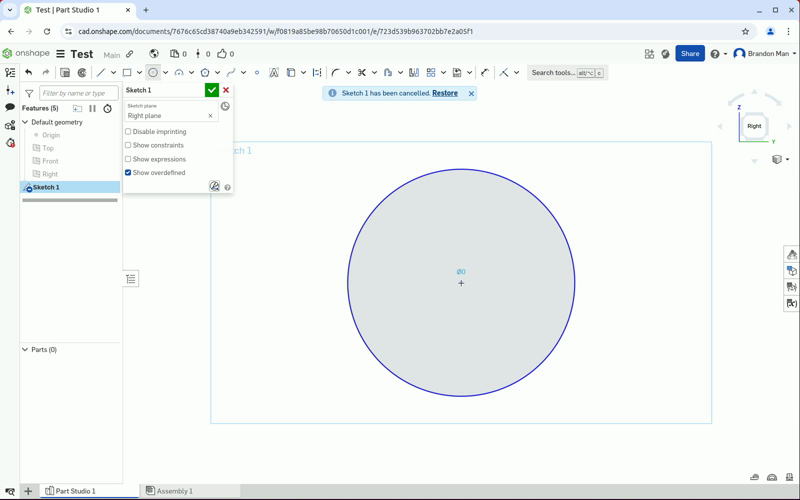
mouse_move(517, 282)
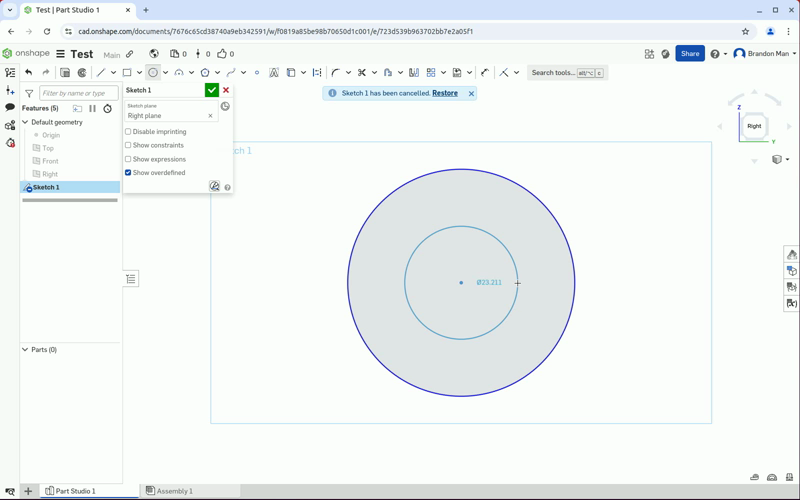
click(517, 282)
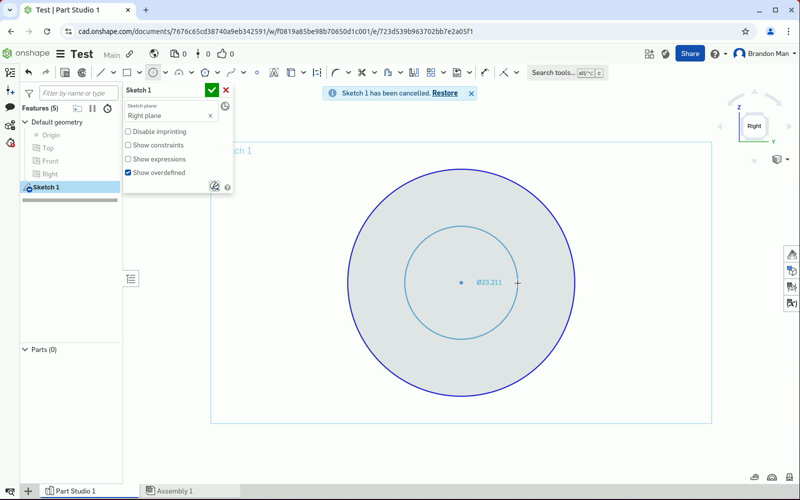
key(esc)
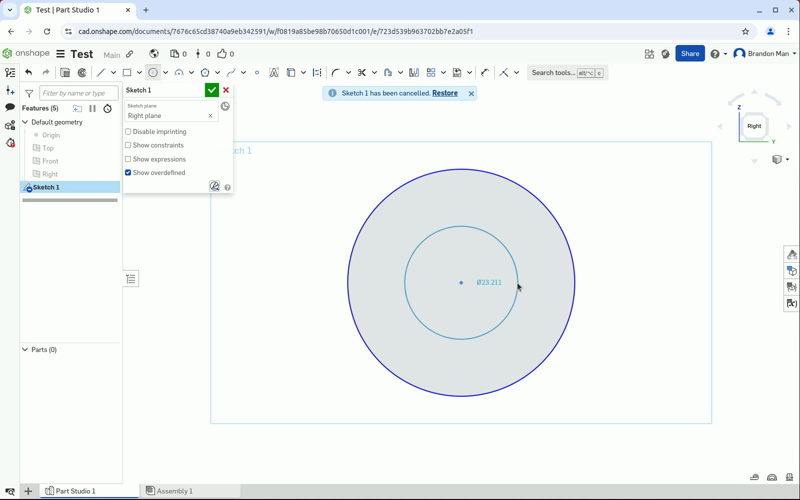
mouse_move(500, 353)
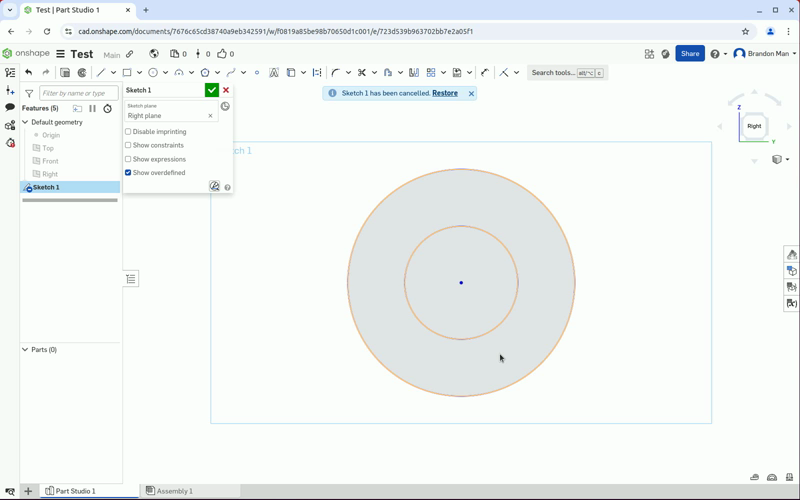
click(500, 353)
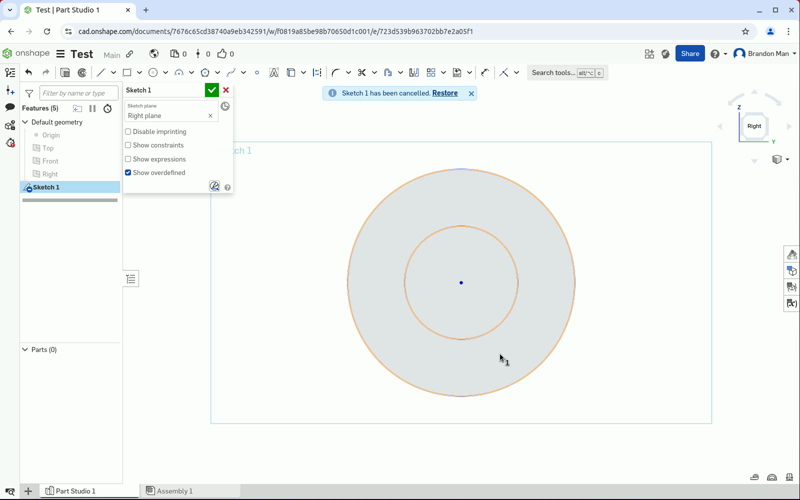
mouse_move(73, 352)
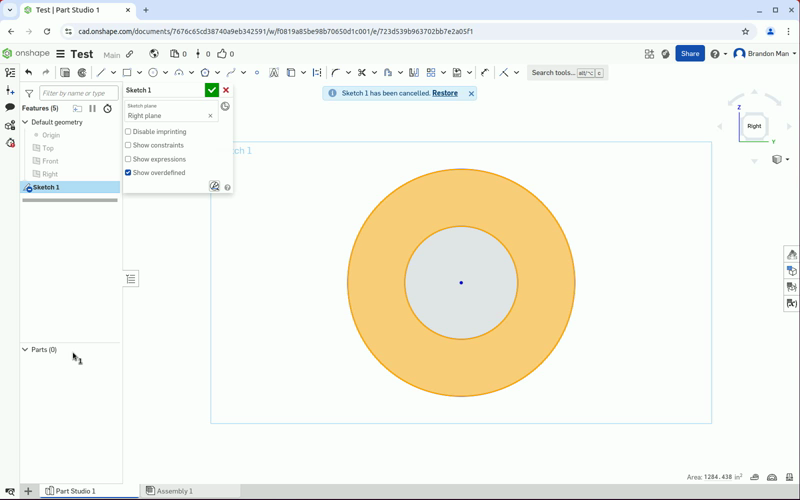
key(shift+y)
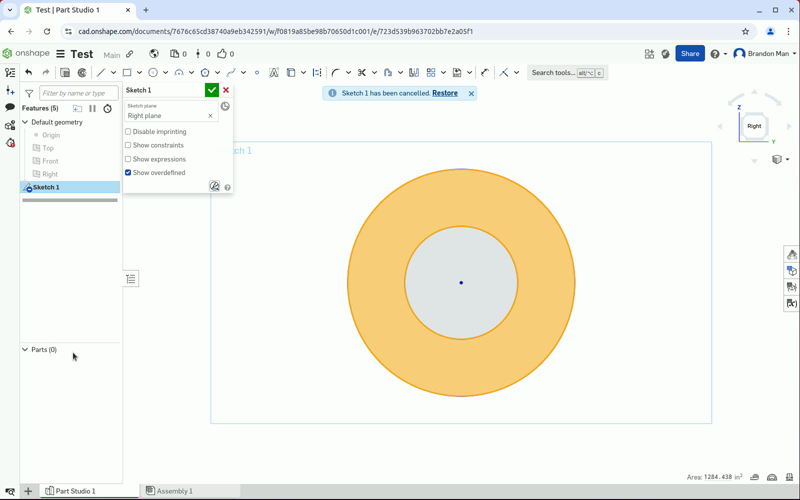
key(shift+e)
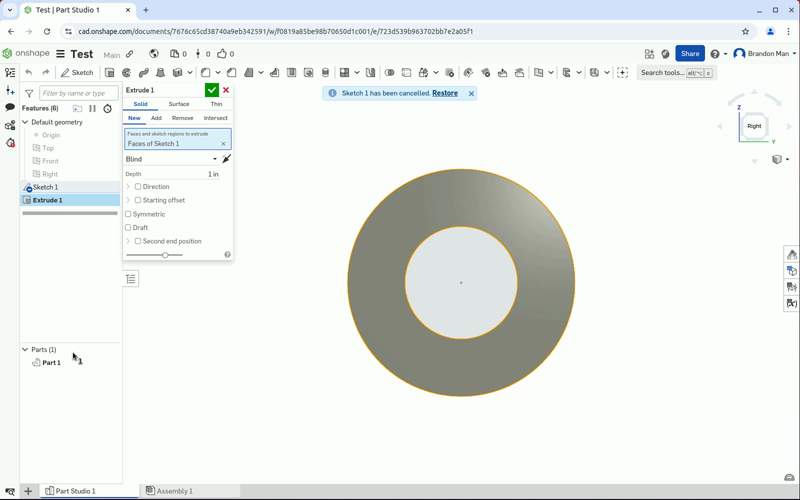
mouse_move(143, 106)
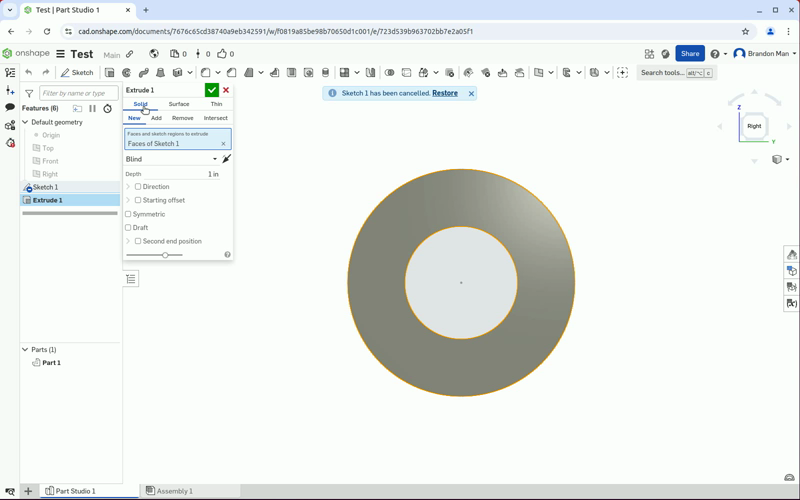
click(143, 106)
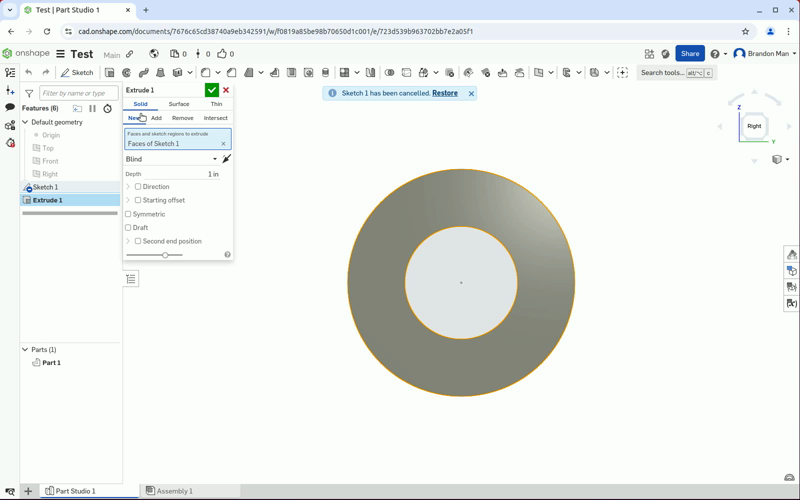
mouse_move(137, 120)
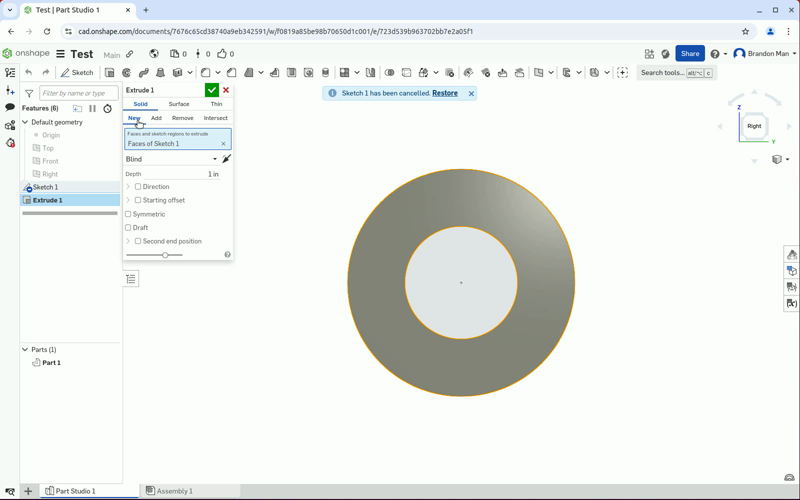
click(137, 120)
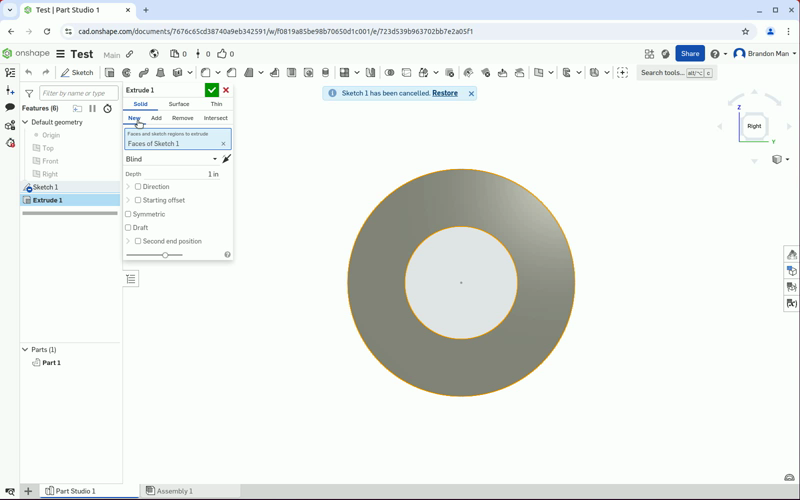
key(tab, 4)
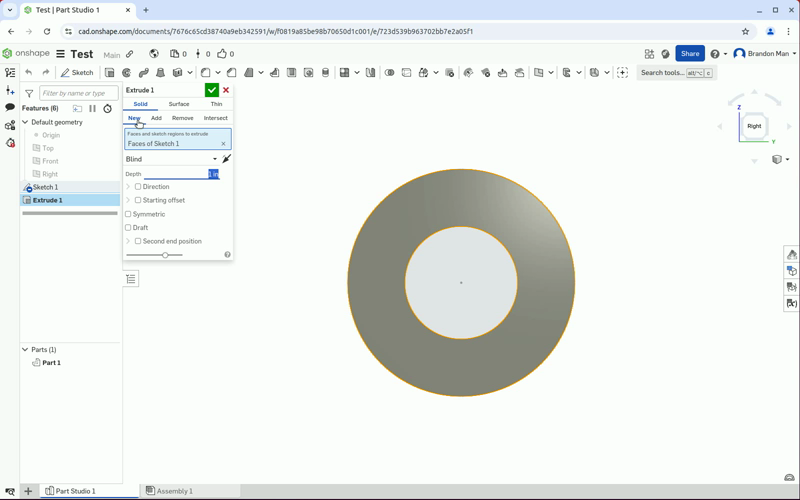
text(17.331)
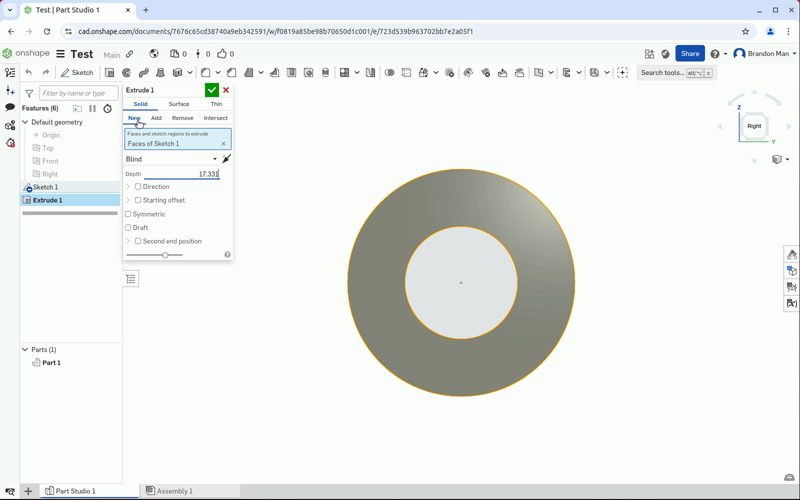
key(enter)
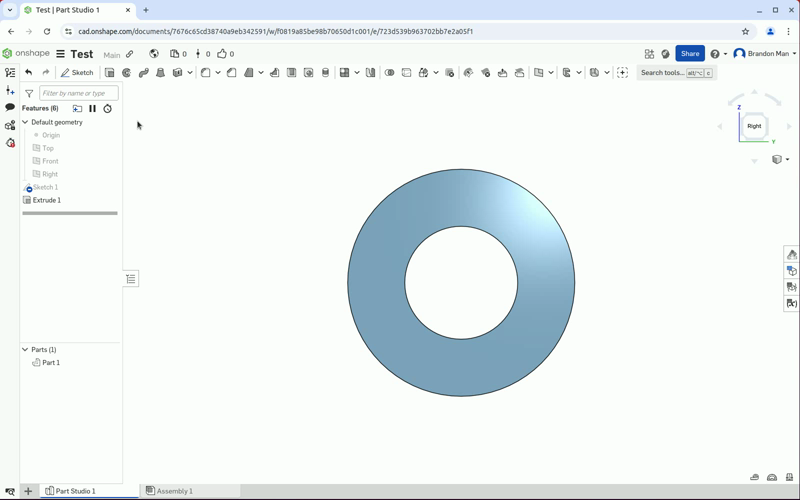
key(shift+h)
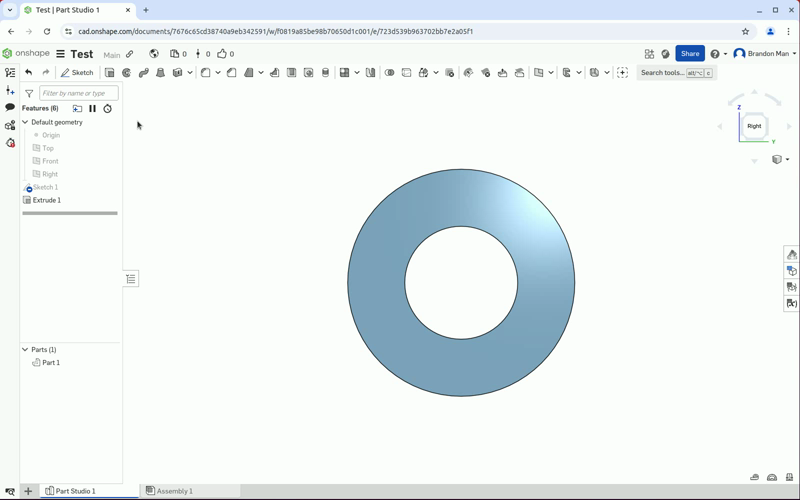
key(shift+h)
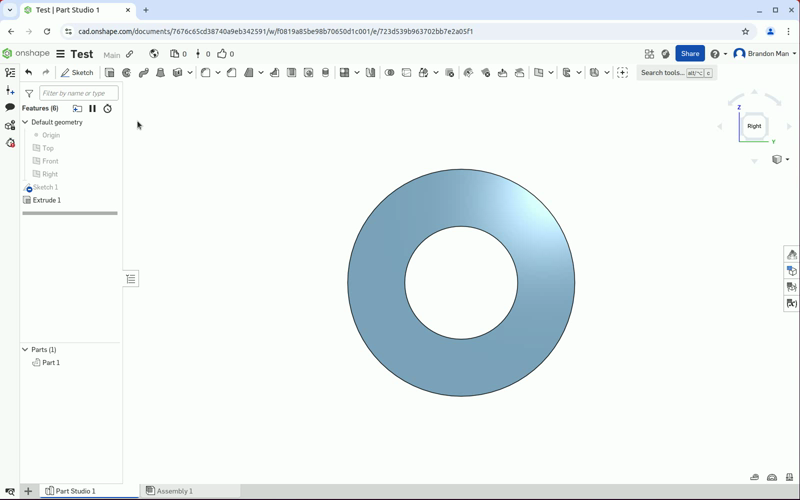
mouse_move(73, 189)
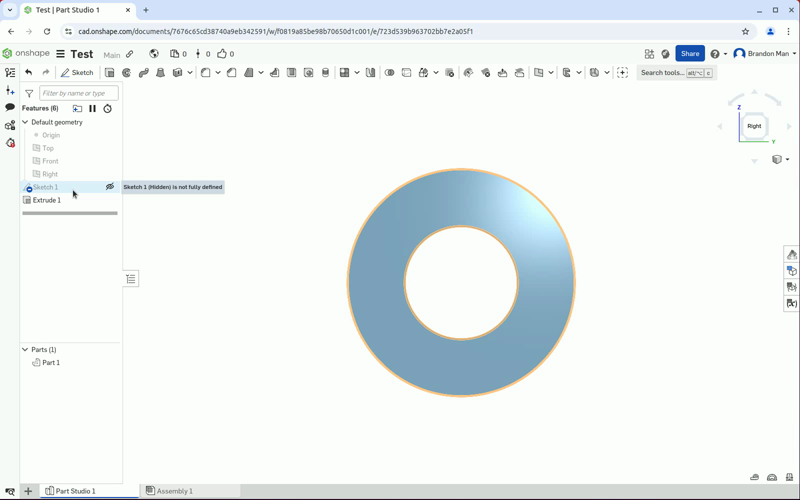
click(73, 189)
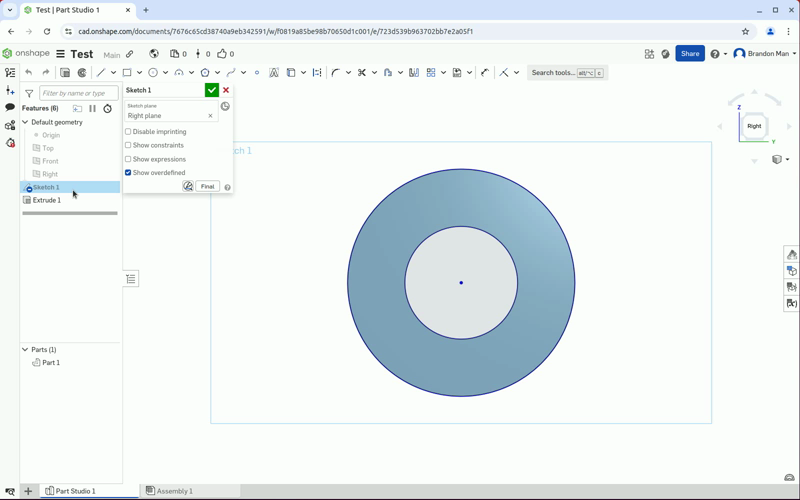
mouse_move(229, 92)
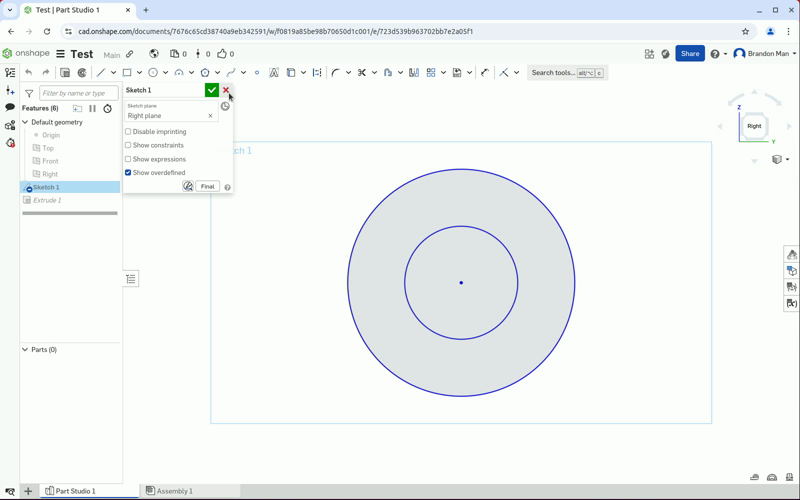
click(229, 92)
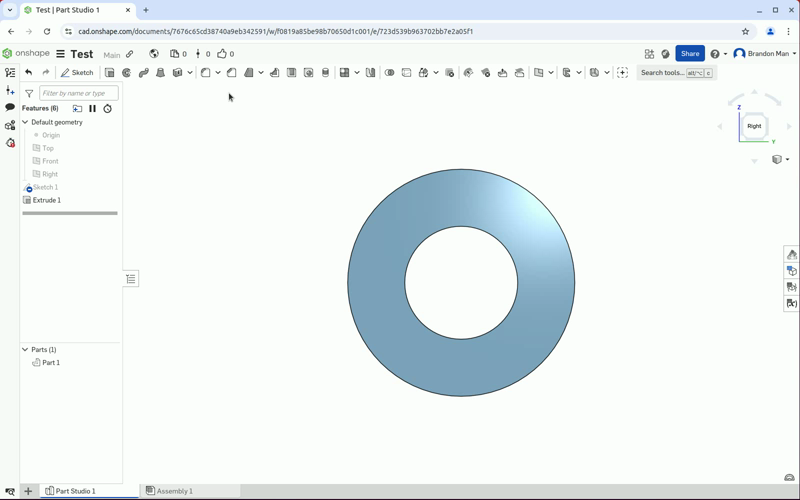
mouse_move(541, 75)
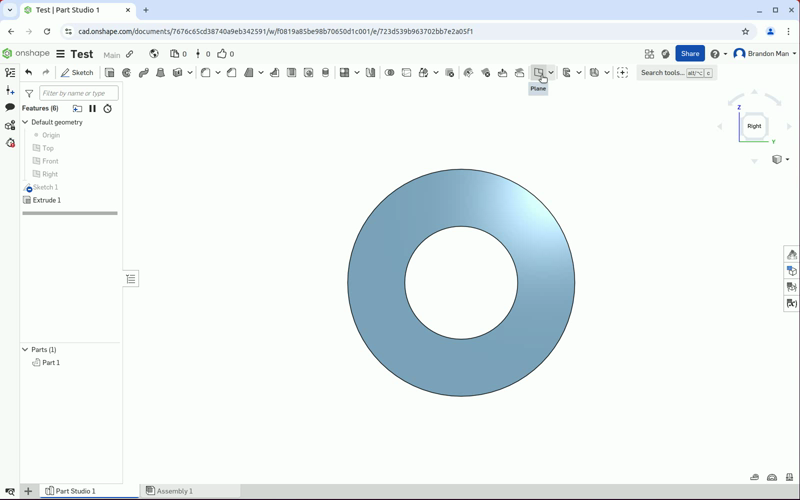
click(541, 75)
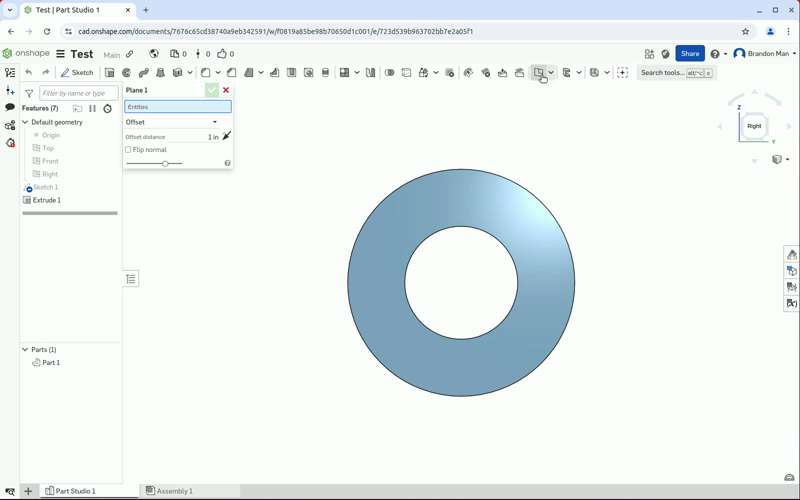
mouse_move(73, 176)
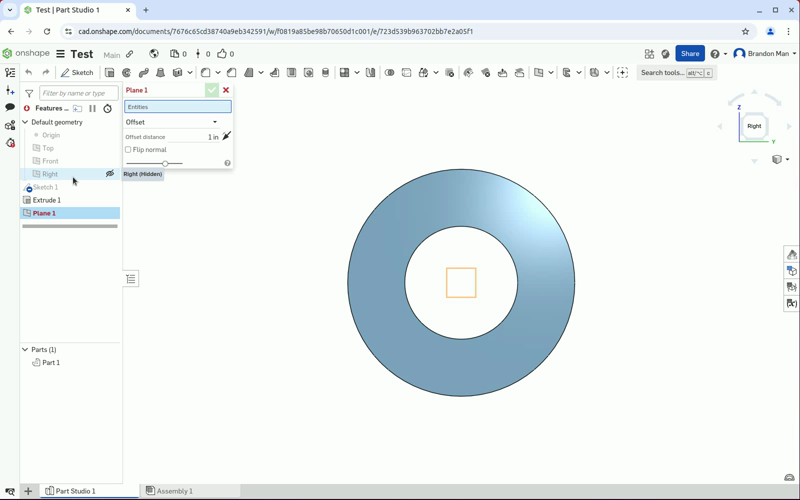
click(73, 176)
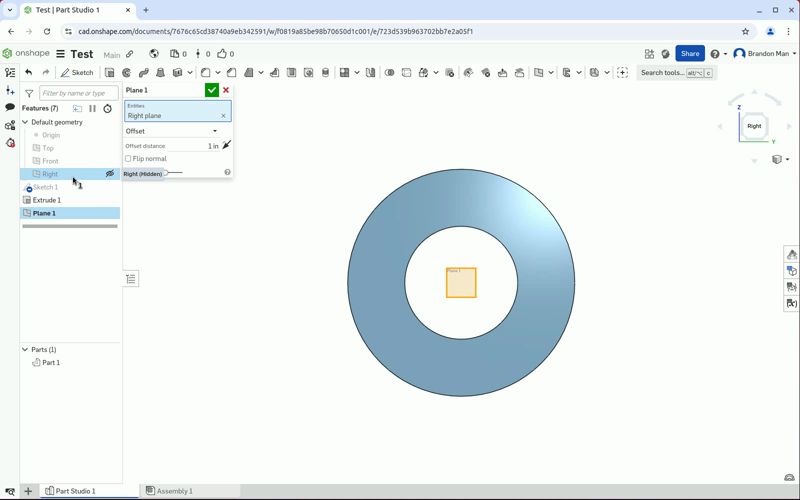
key(tab, 2)
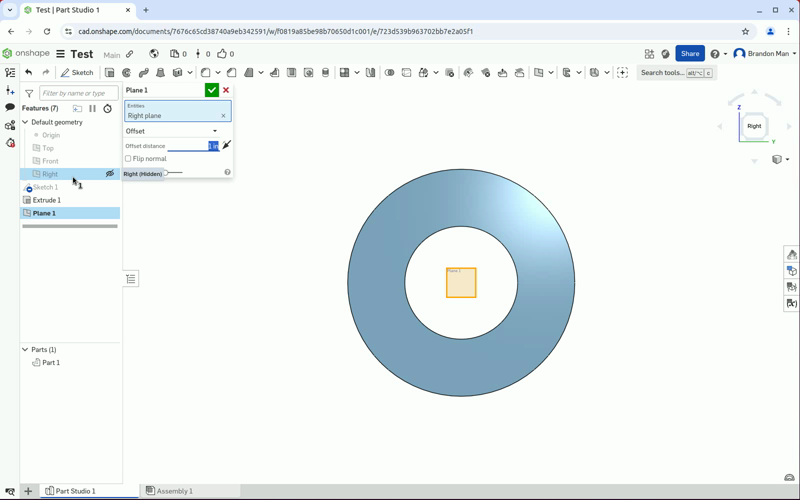
text(17.316)
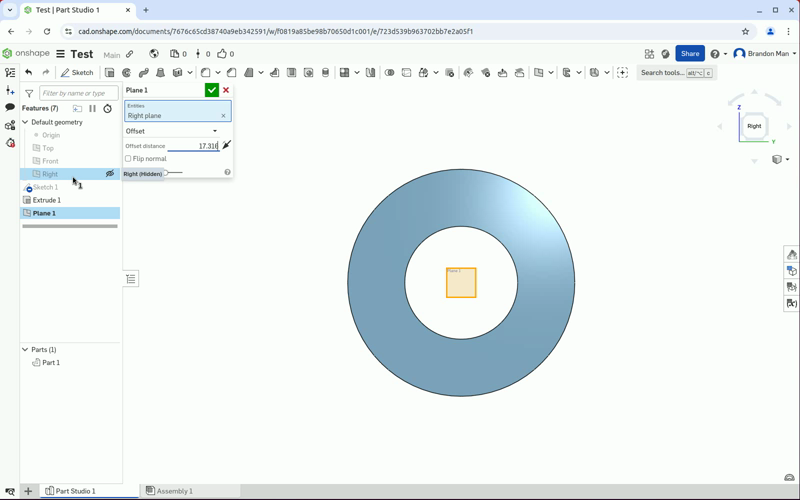
key(enter, 2)
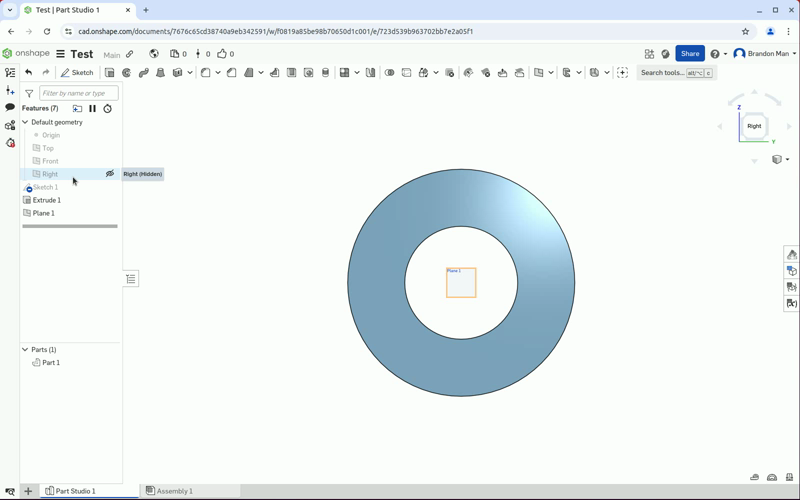
key(shift+s)
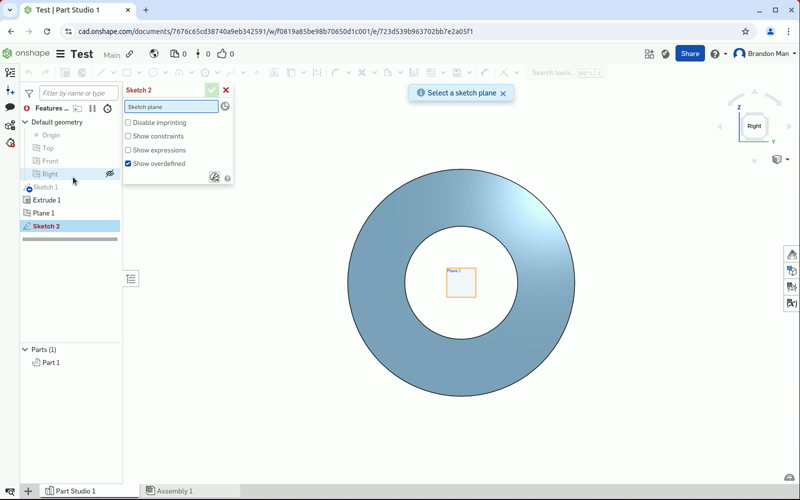
mouse_move(73, 215)
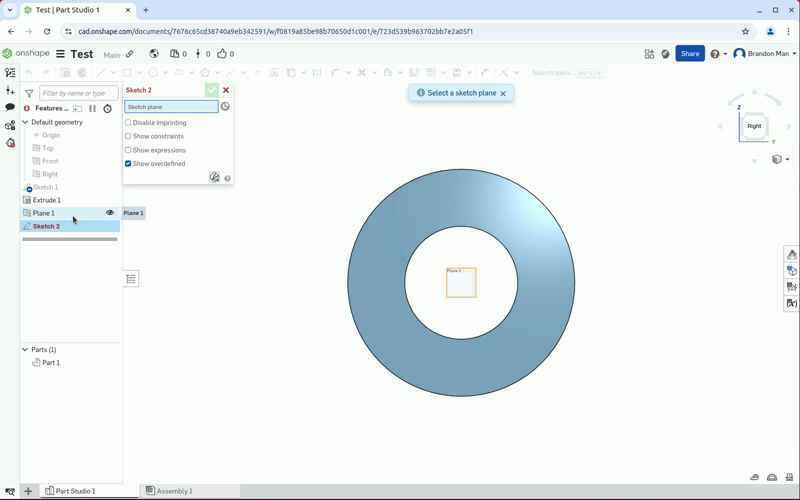
click(73, 215)
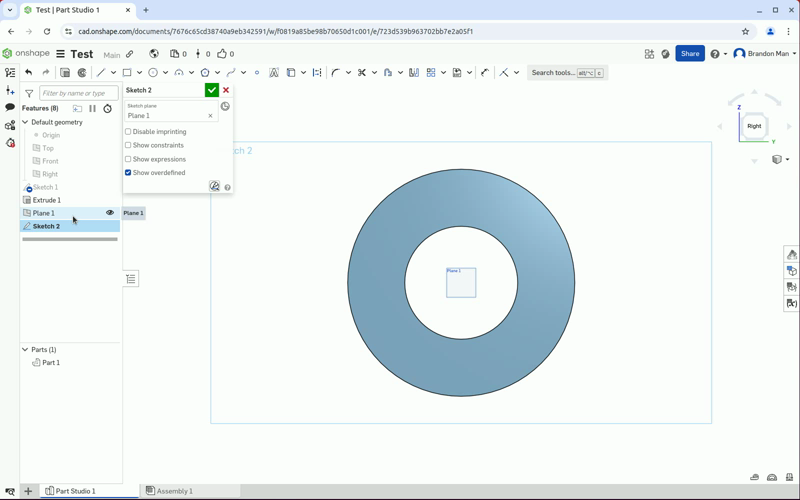
mouse_move(73, 352)
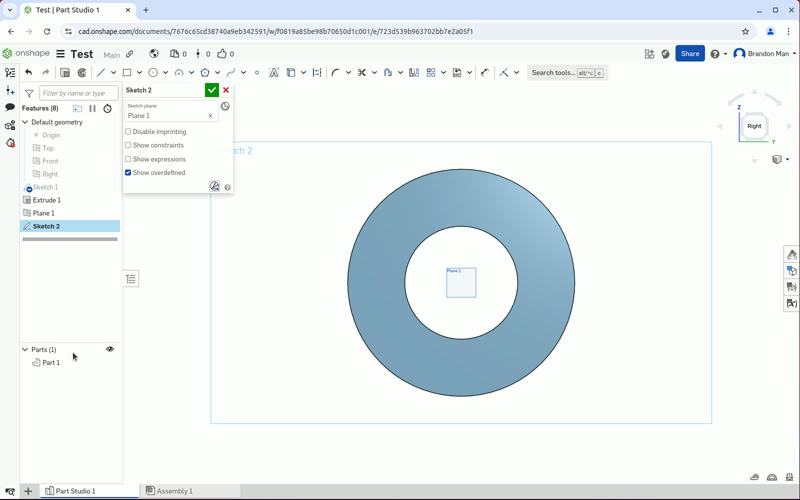
key(y)
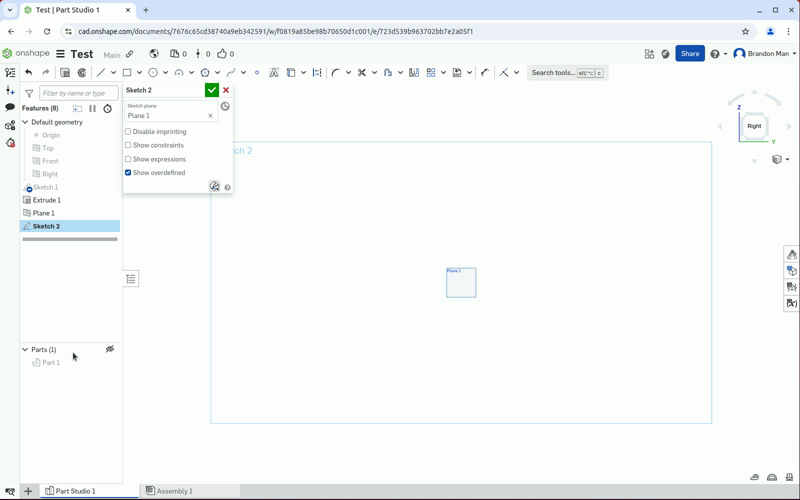
key(c)
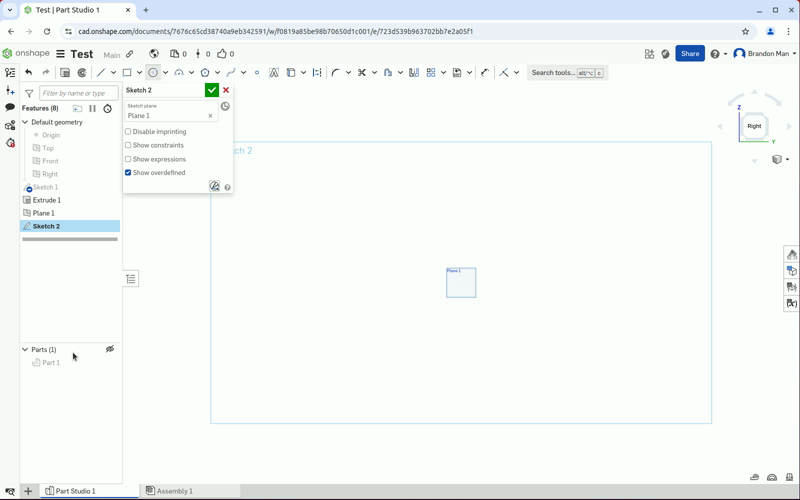
key_down(shift)
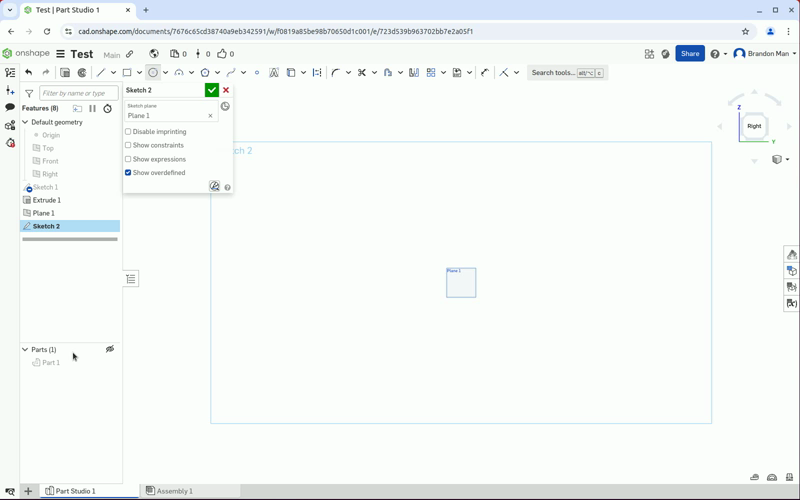
mouse_move(460, 282)
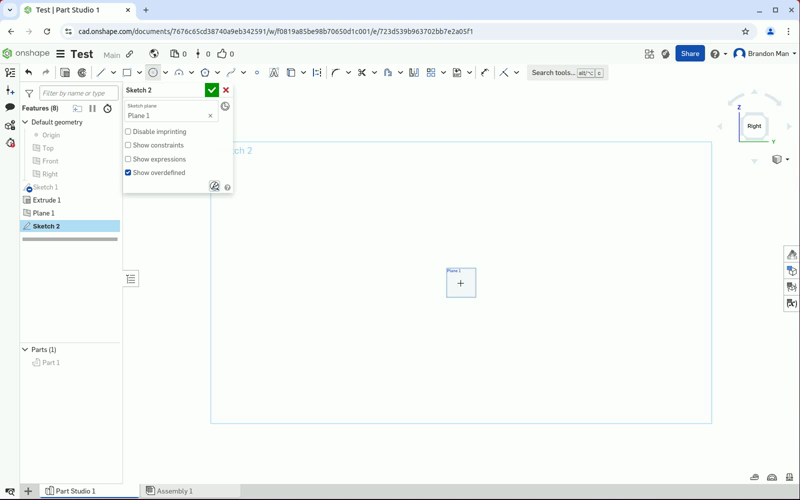
click(460, 282)
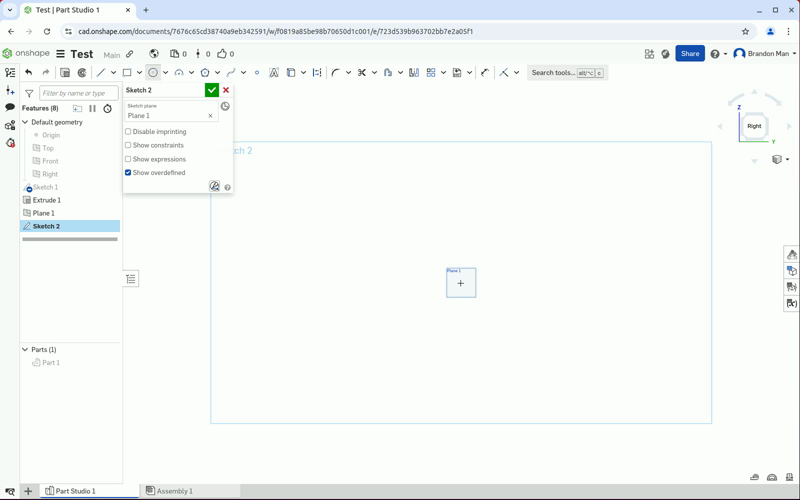
key_up(shift)
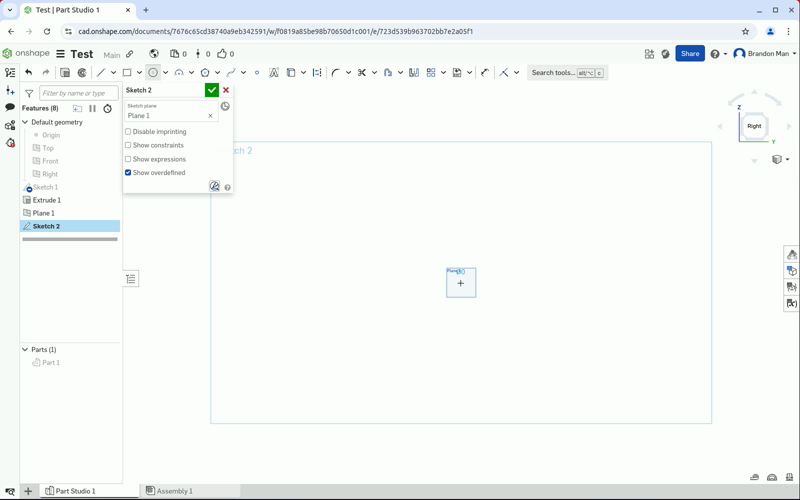
mouse_move(567, 282)
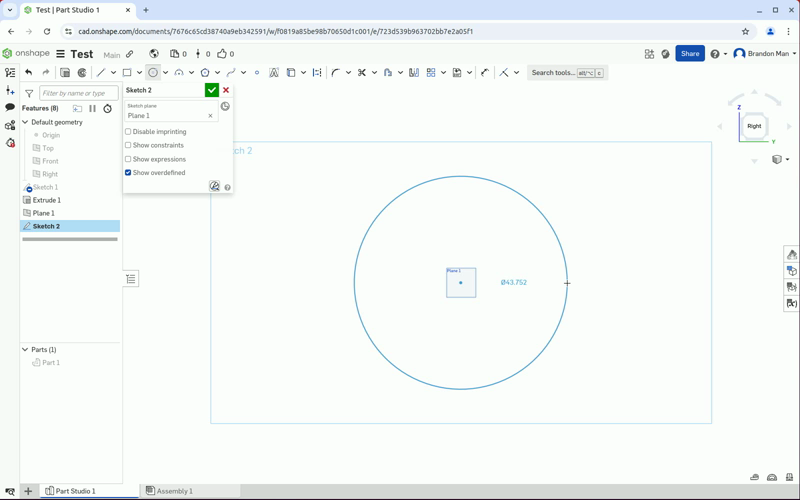
click(567, 282)
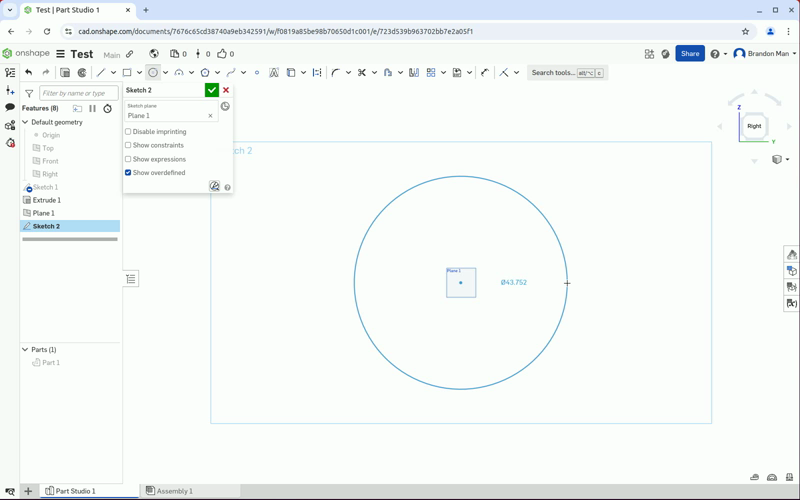
key(esc)
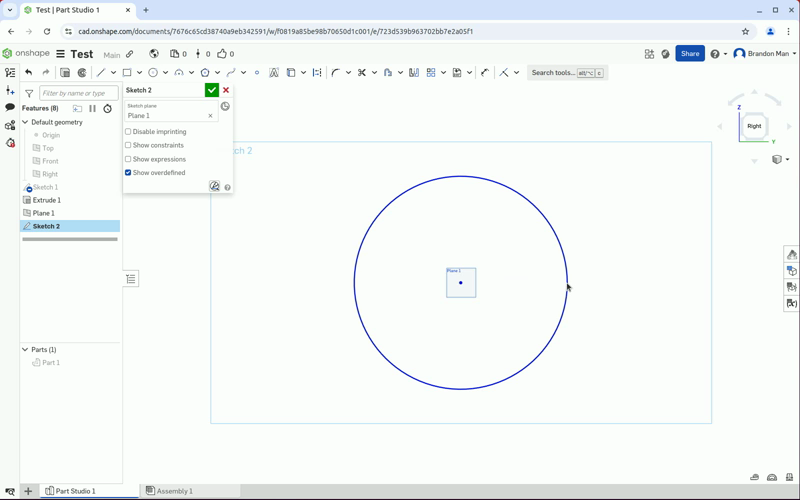
key(c)
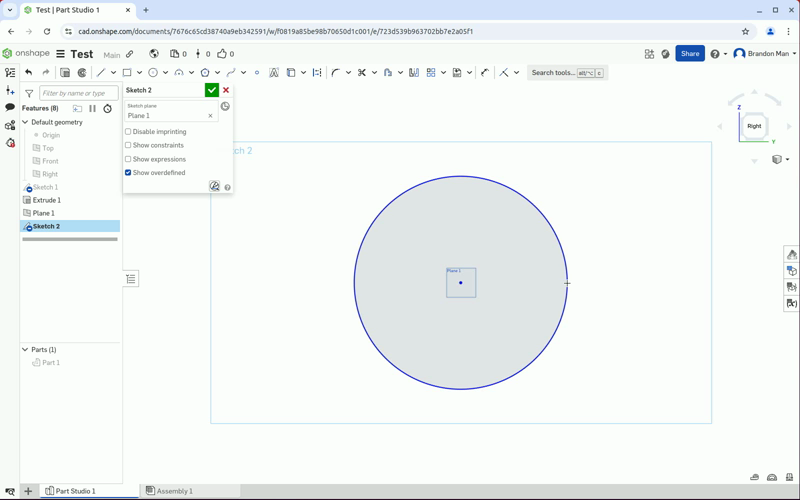
key_down(shift)
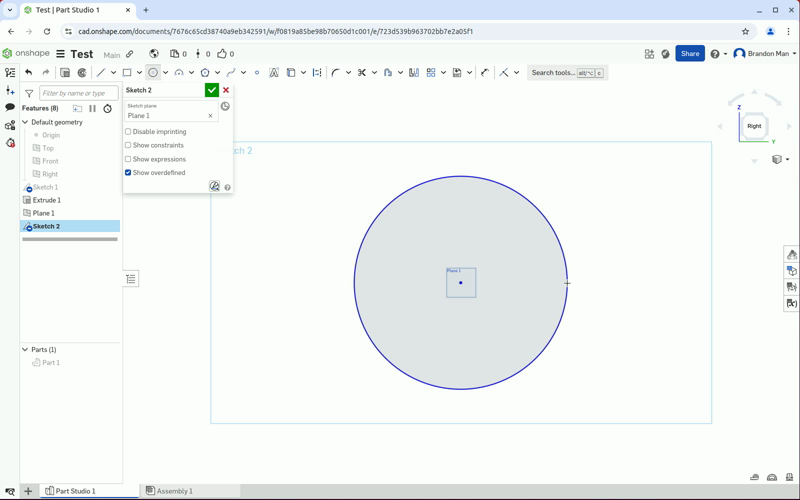
mouse_move(460, 282)
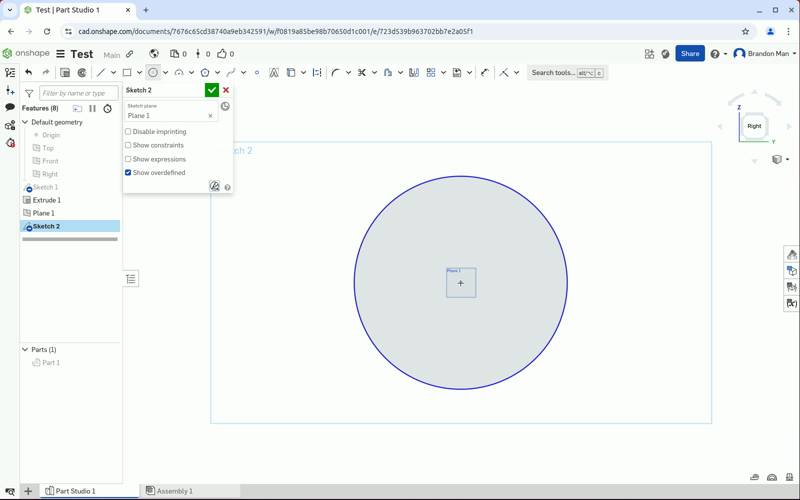
click(460, 282)
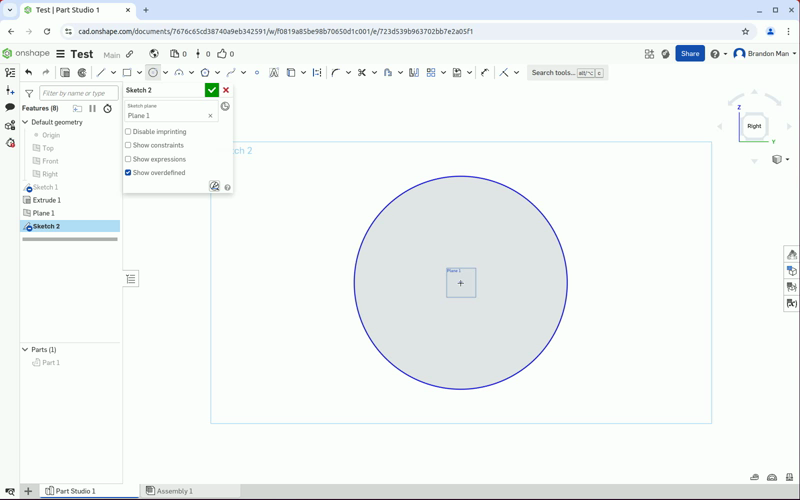
key_up(shift)
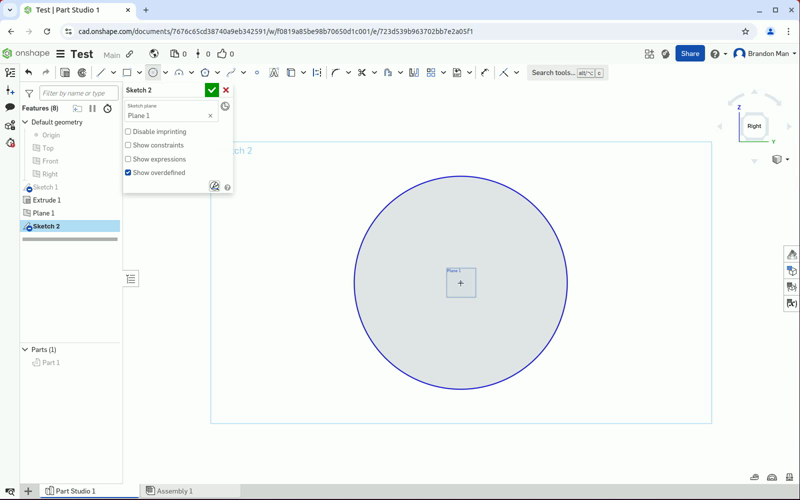
mouse_move(522, 282)
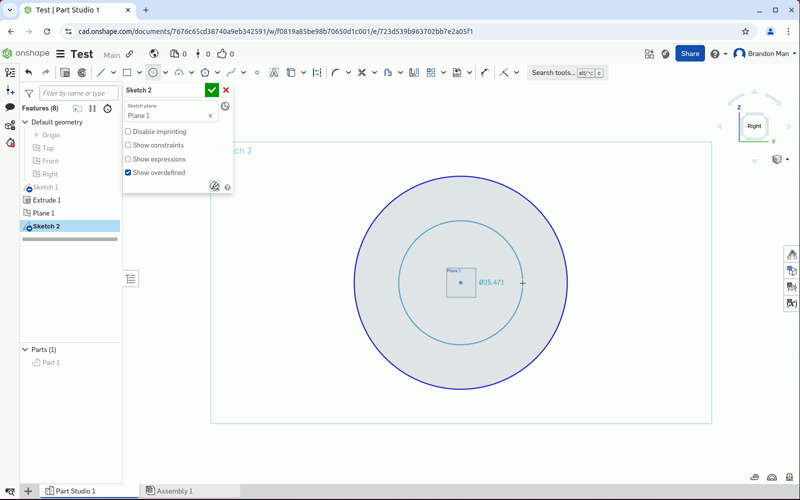
click(522, 282)
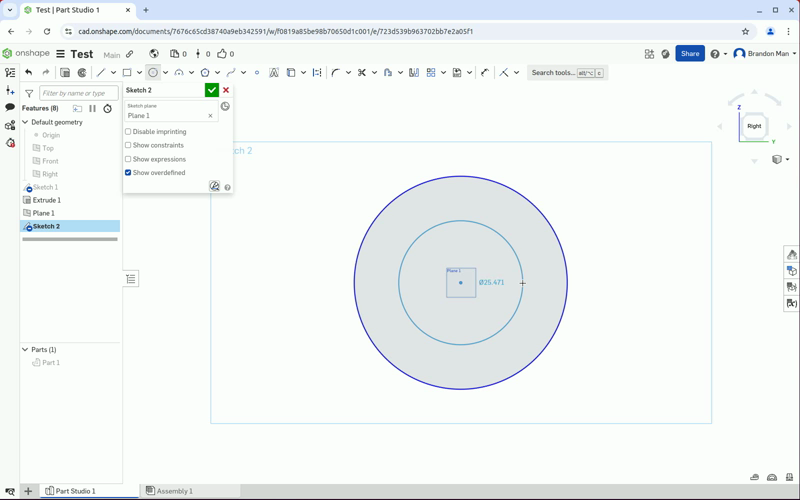
key(esc)
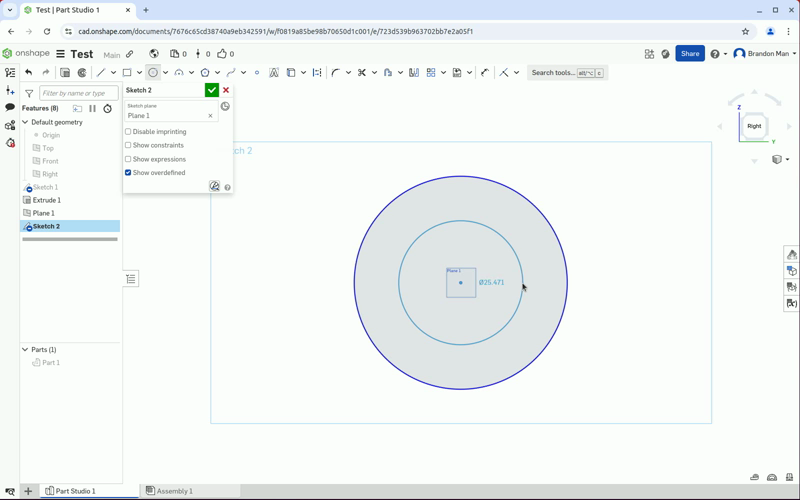
mouse_move(536, 233)
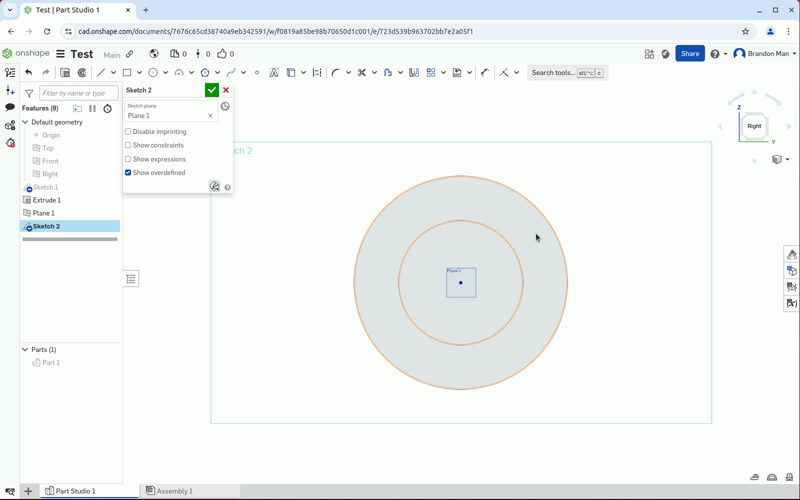
click(536, 233)
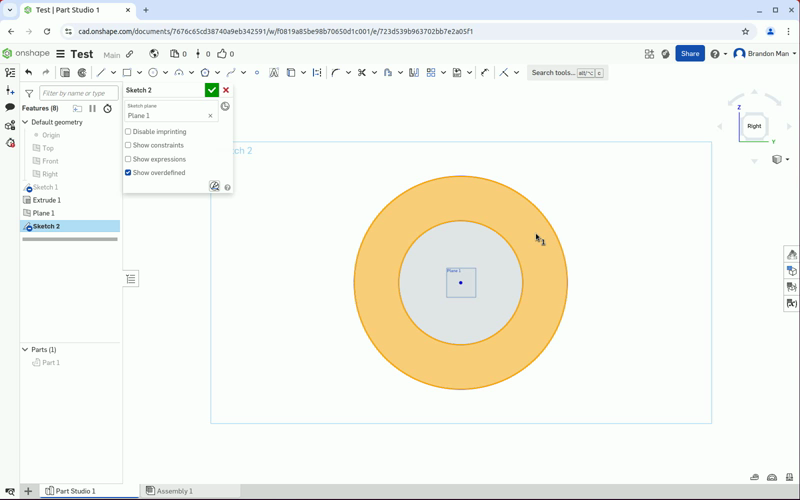
mouse_move(73, 352)
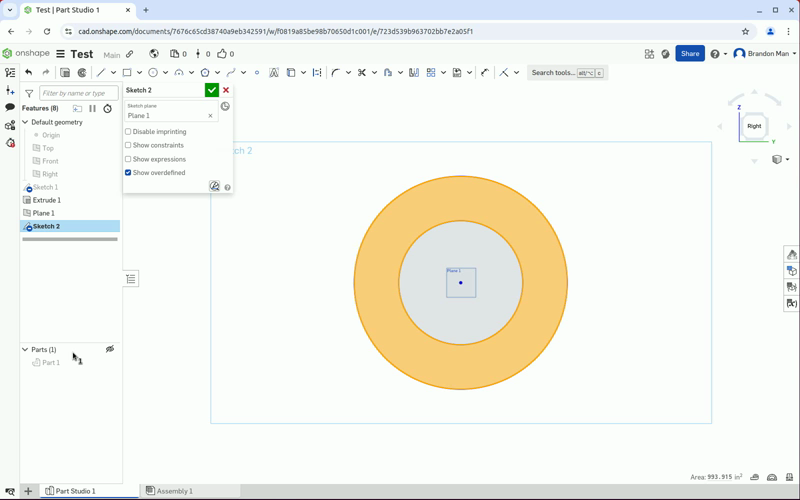
key(shift+y)
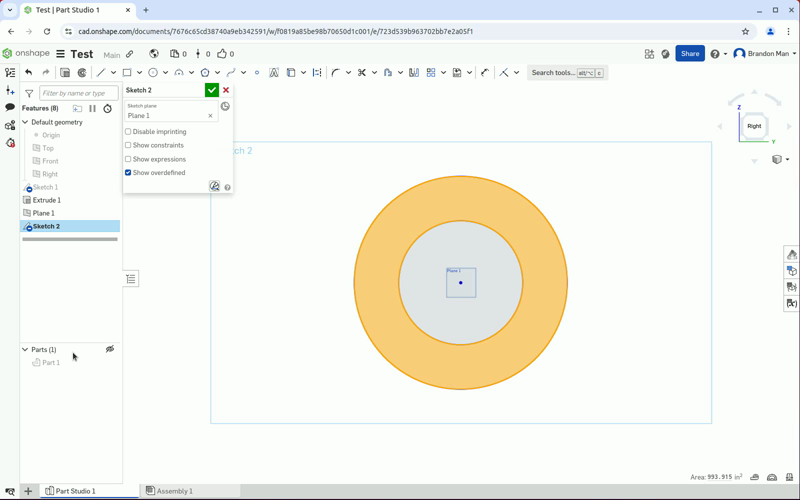
key(shift+e)
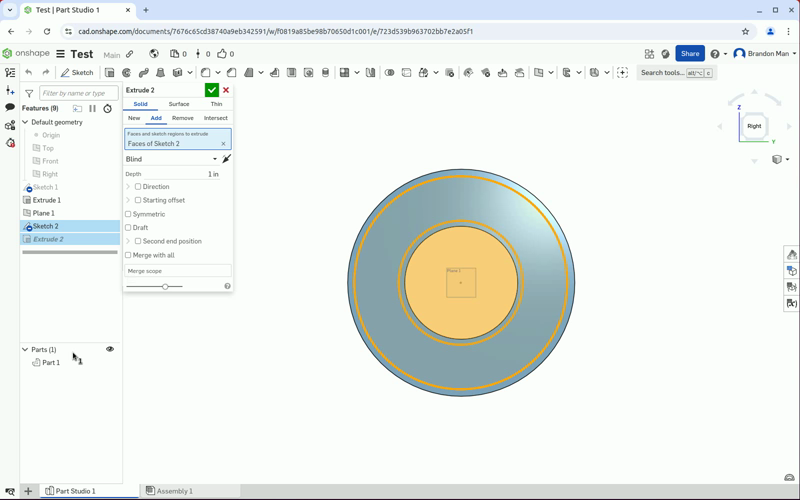
mouse_move(143, 106)
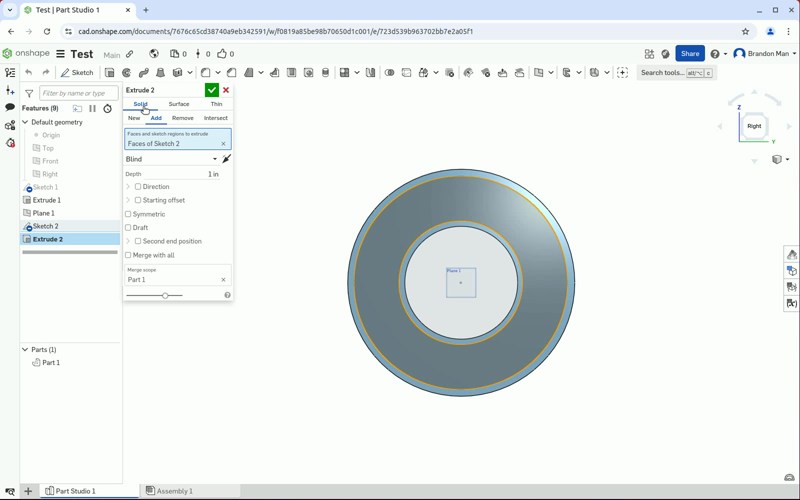
click(143, 106)
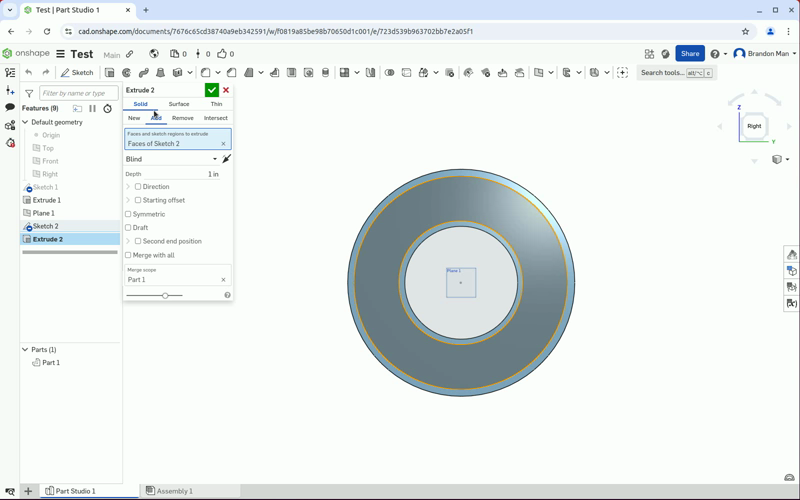
mouse_move(186, 120)
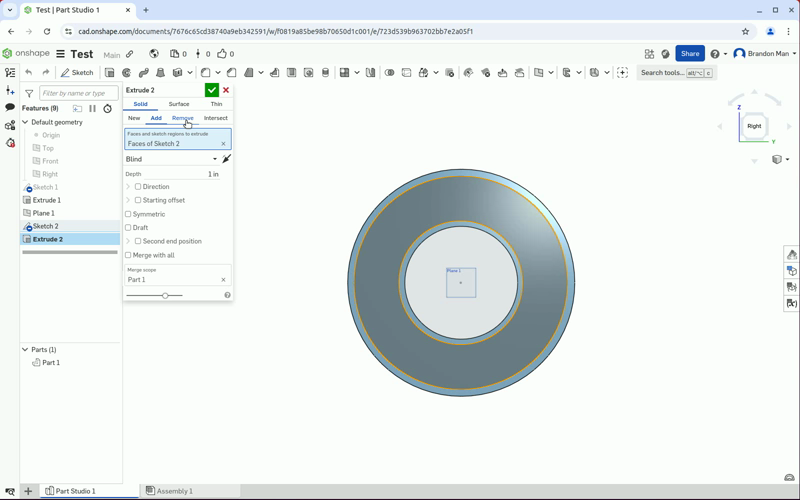
click(186, 120)
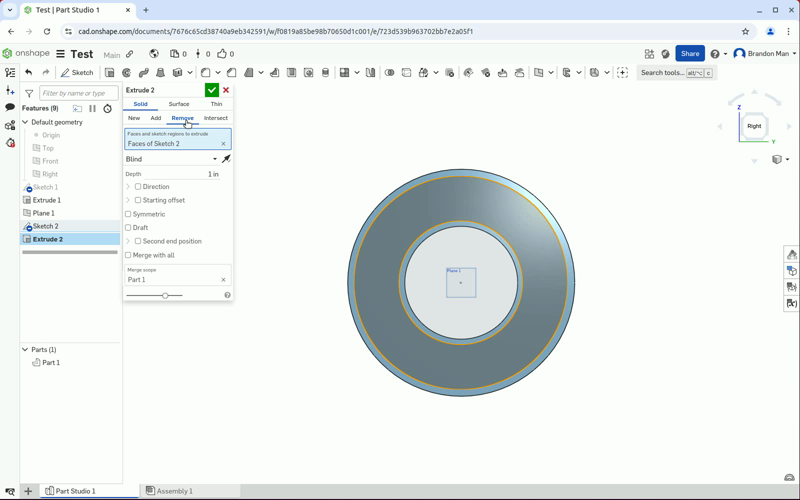
key(tab, 4)
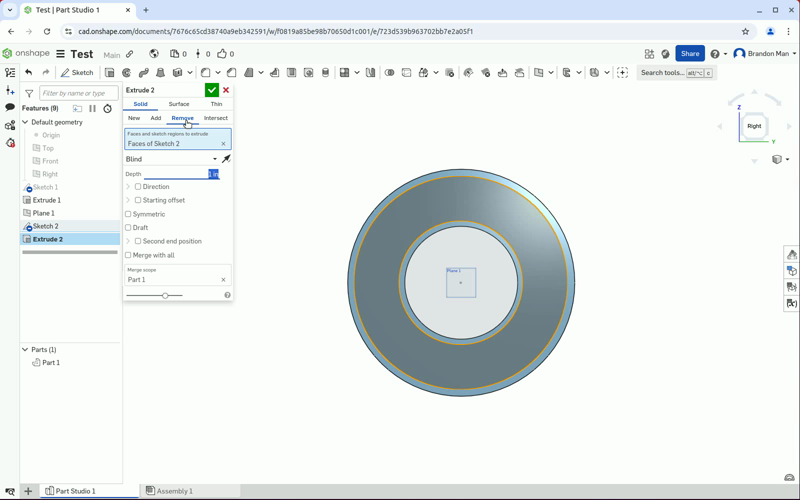
text(4.333)
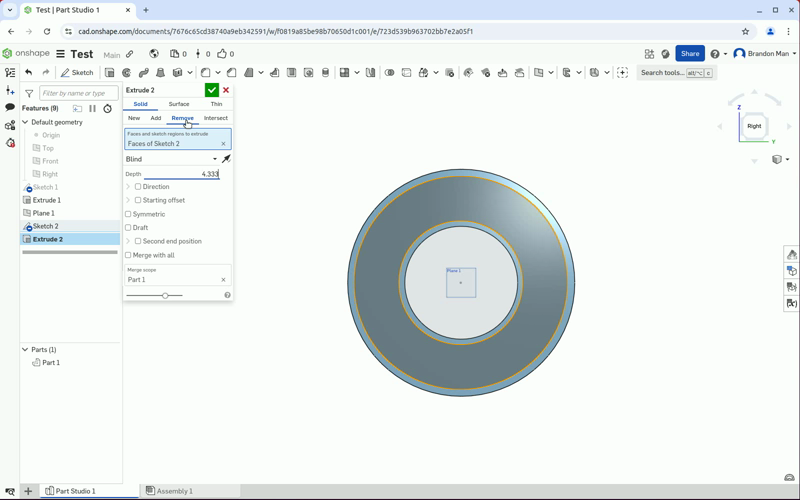
key(tab, 6)
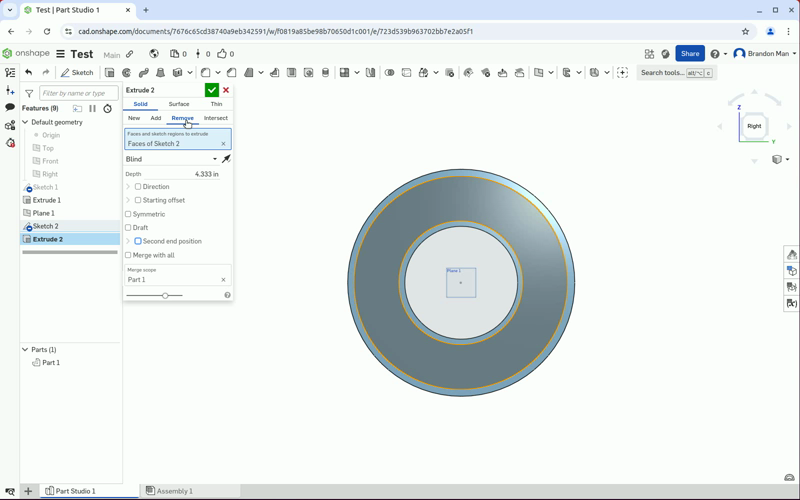
key(space)
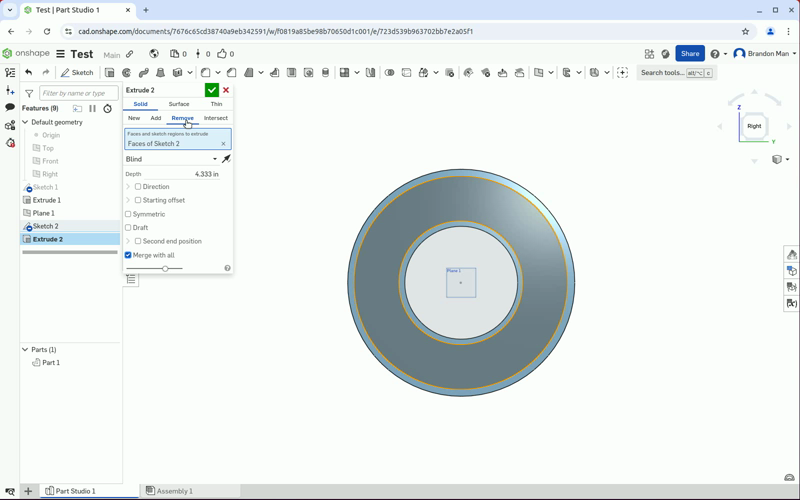
key(enter)
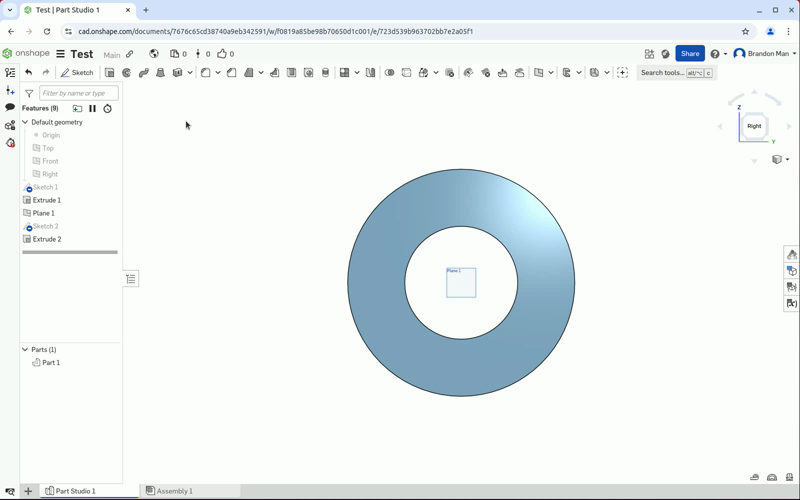
key(shift+h)
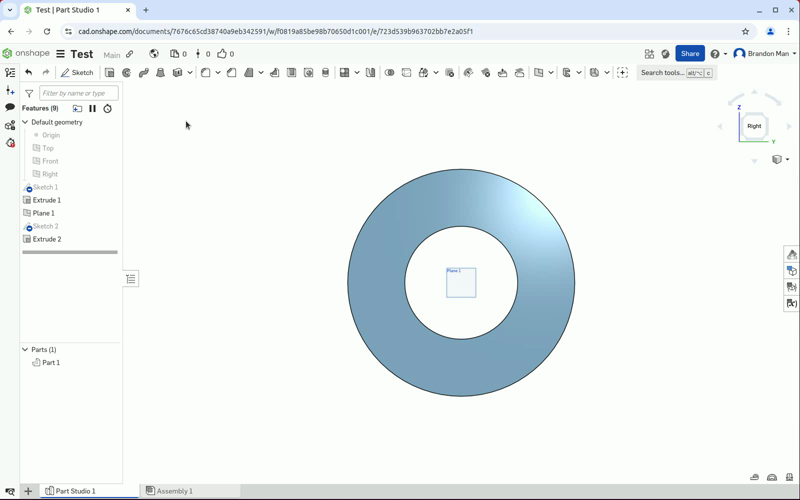
key(shift+h)
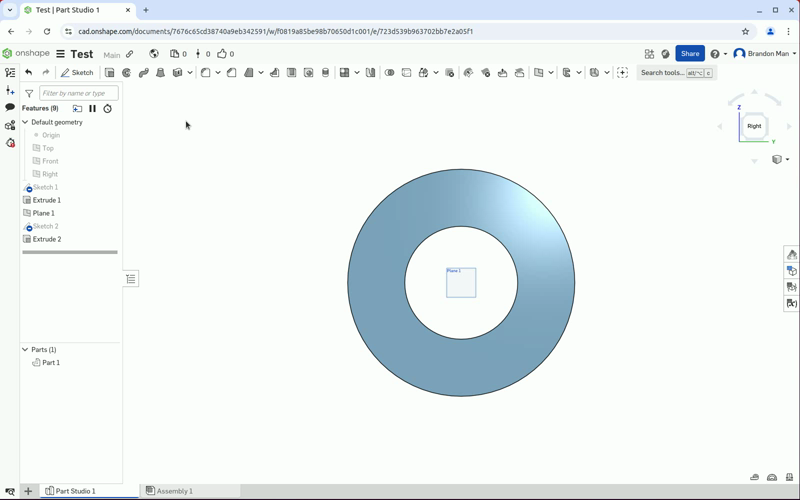
mouse_move(73, 189)
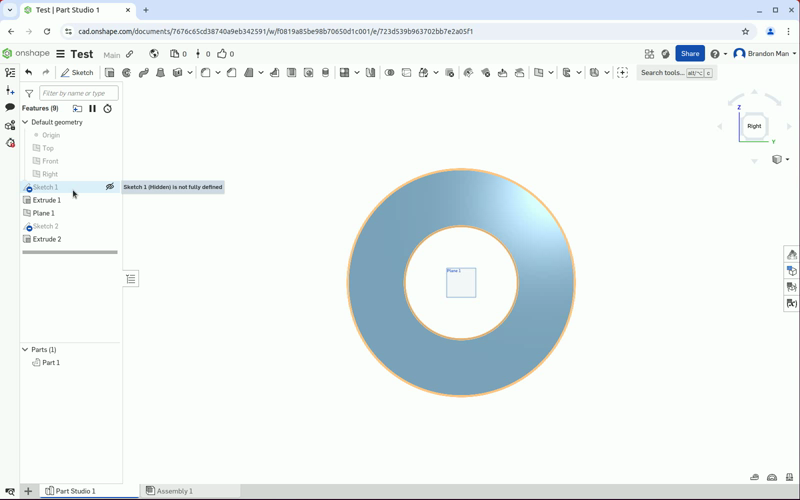
click(73, 189)
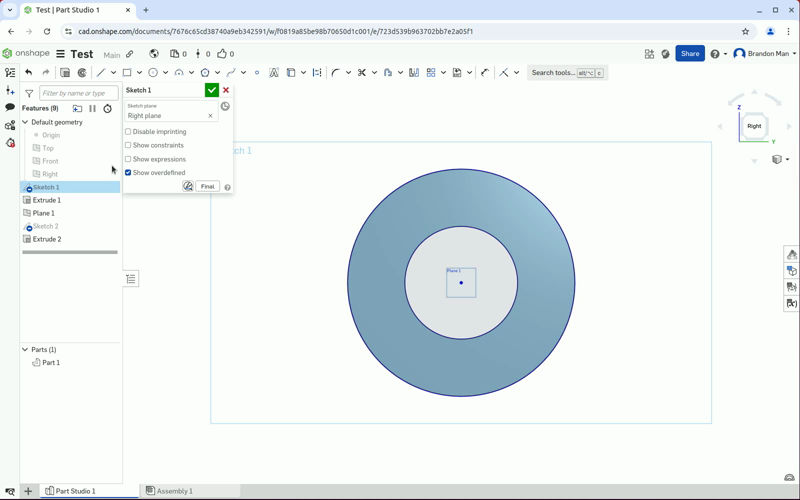
mouse_move(229, 92)
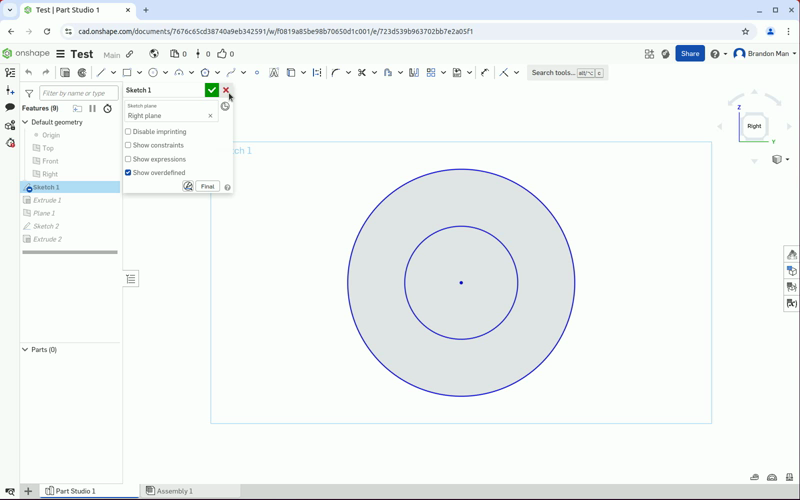
click(229, 92)
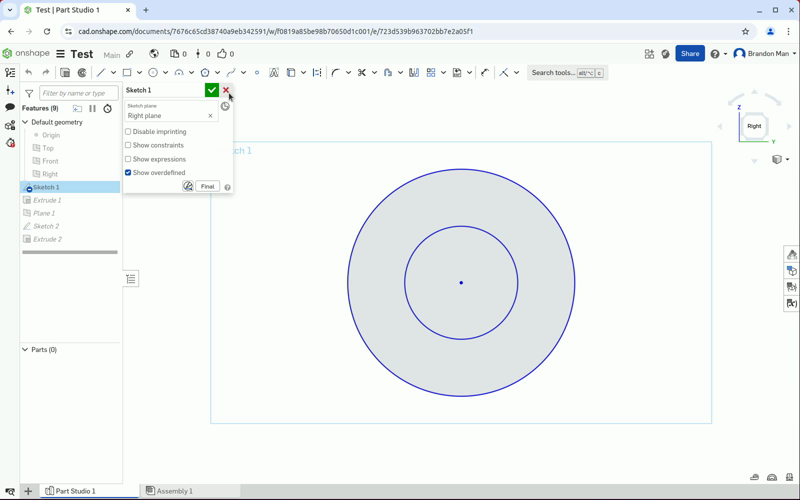
key(shift+s)
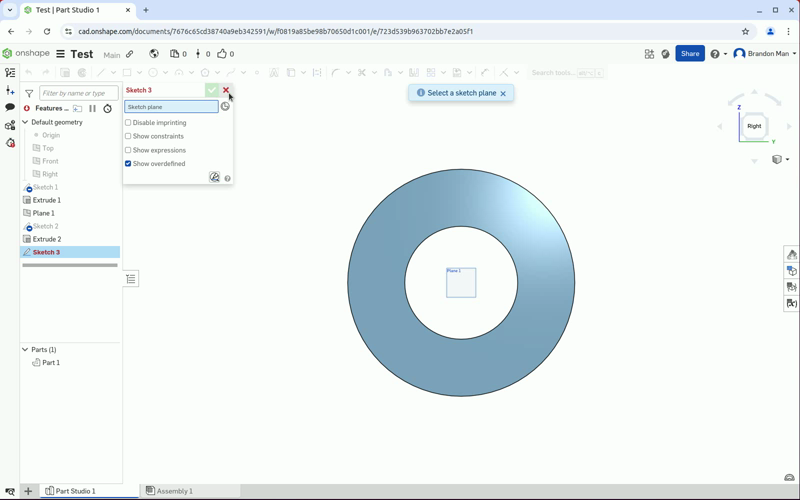
mouse_move(73, 176)
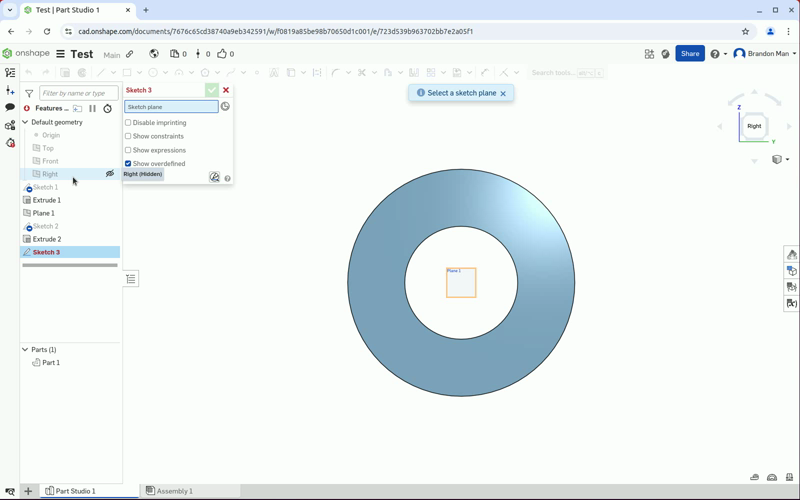
click(73, 176)
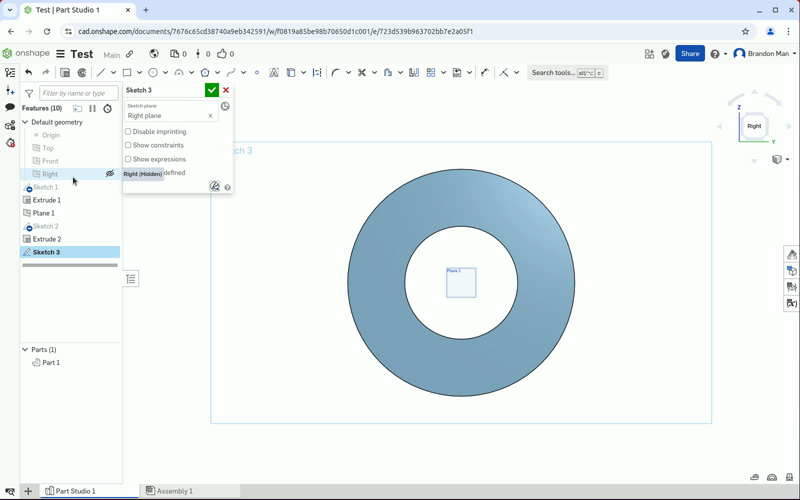
mouse_move(73, 352)
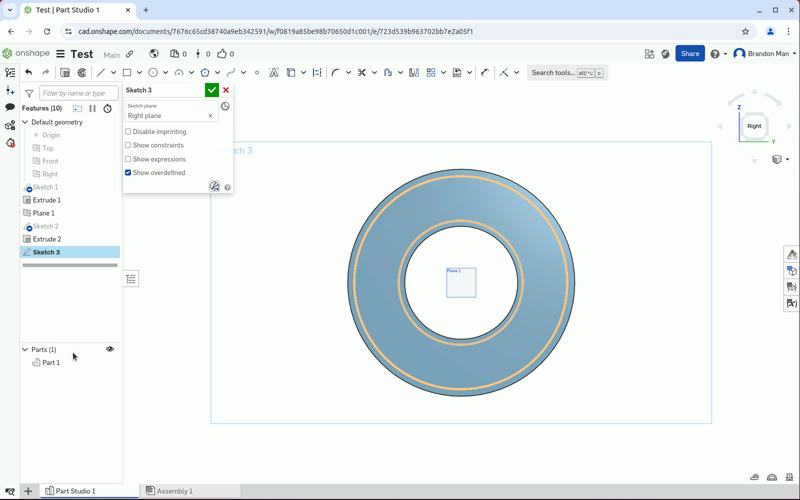
key(y)
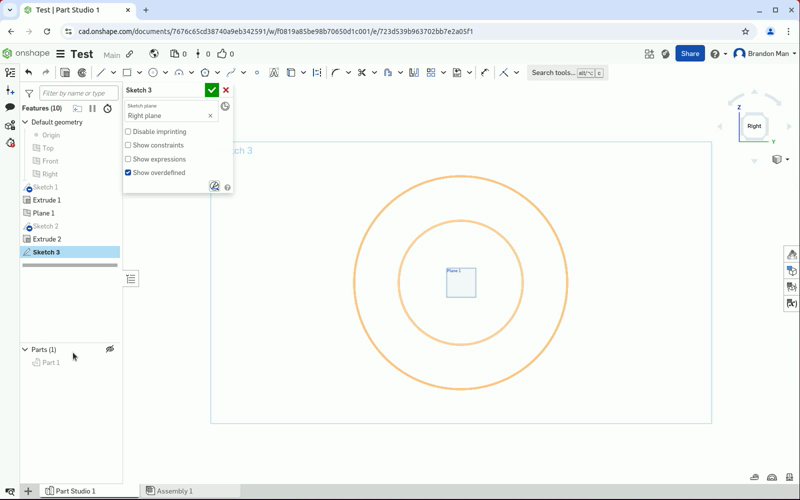
key(c)
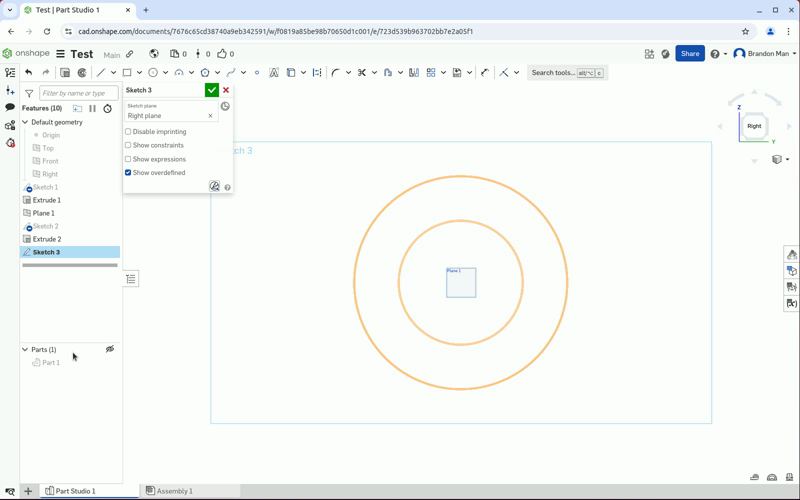
key_down(shift)
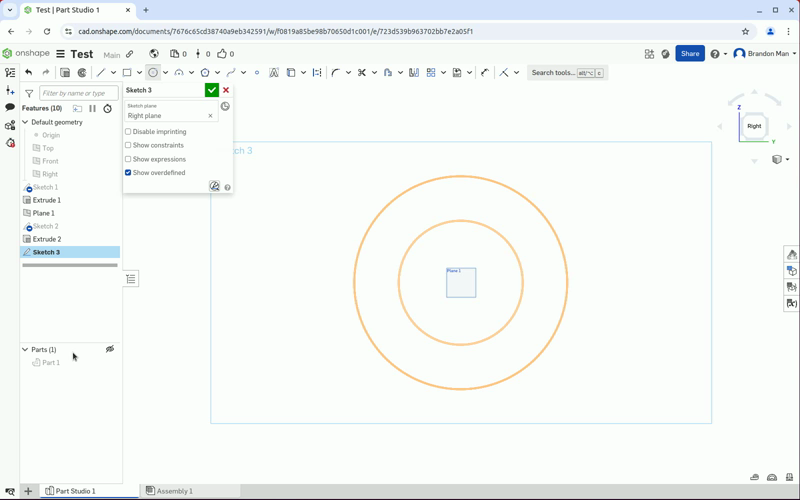
mouse_move(460, 282)
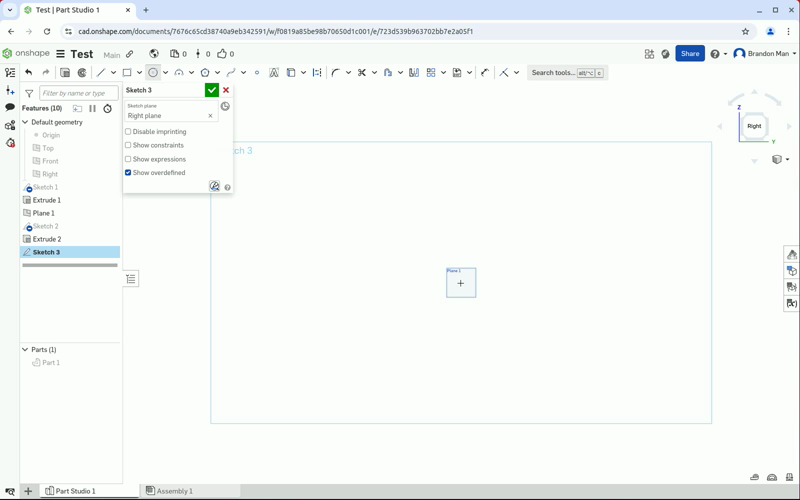
click(460, 282)
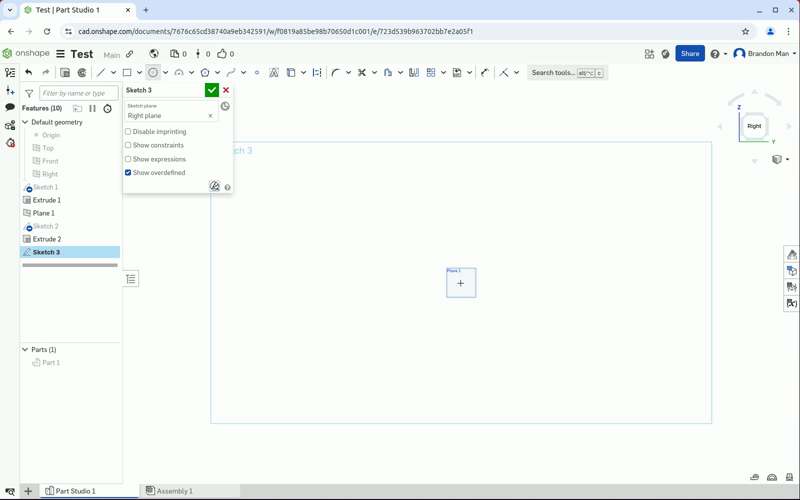
key_up(shift)
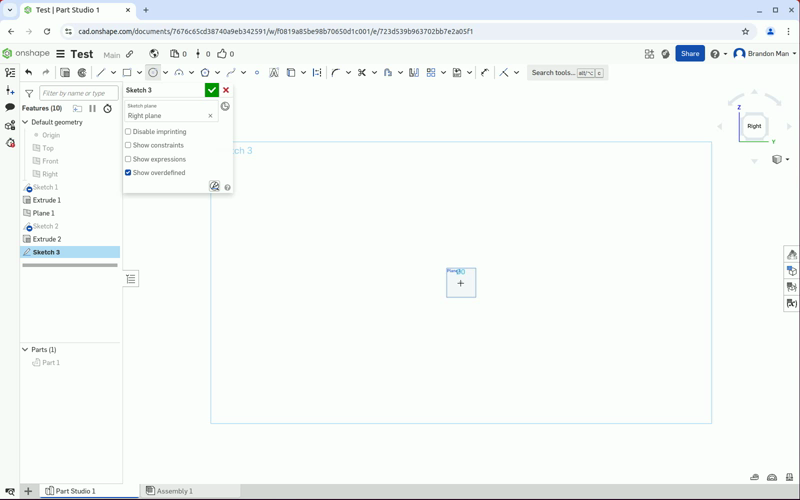
mouse_move(567, 282)
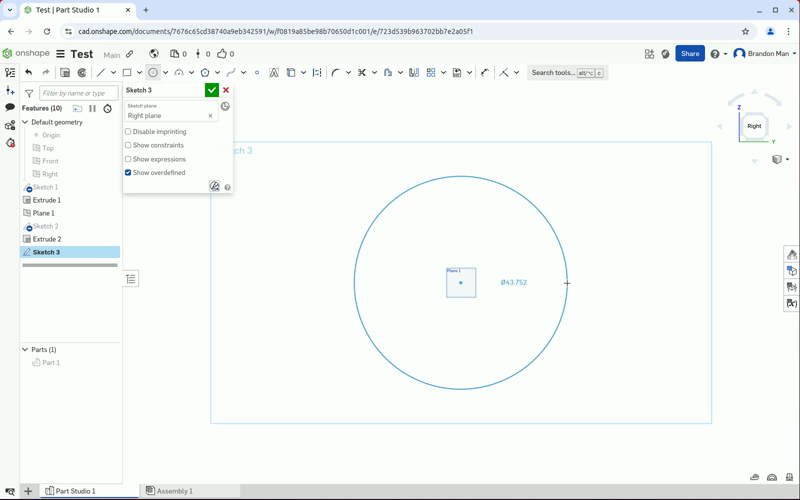
click(567, 282)
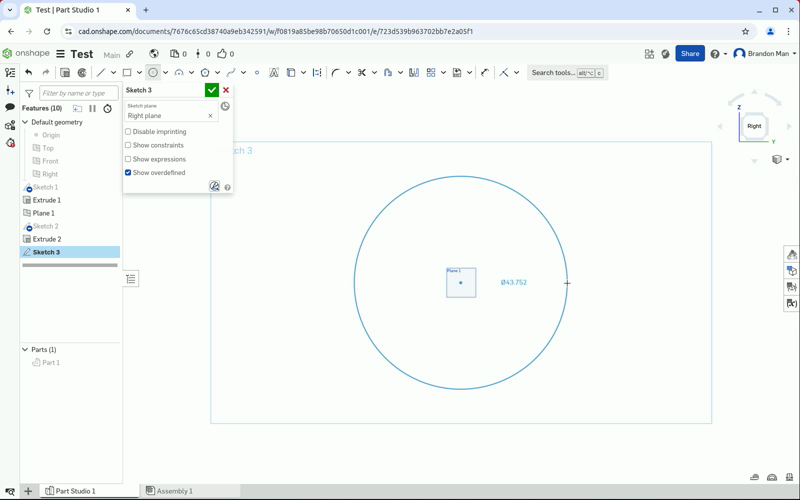
key(esc)
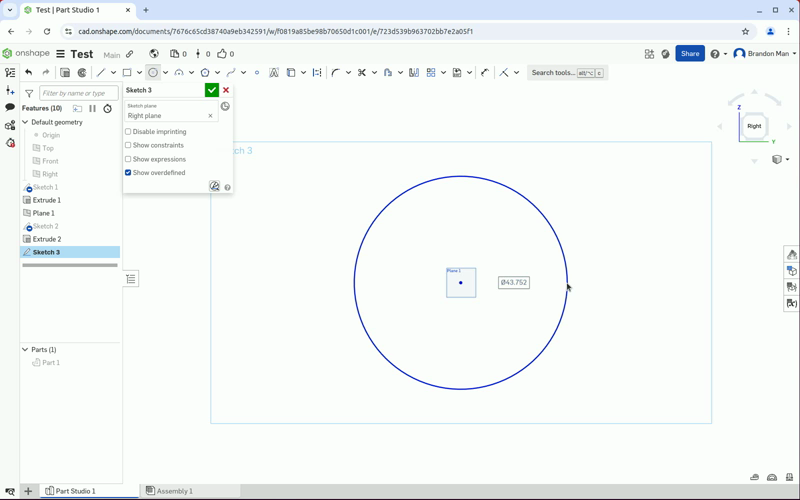
key(c)
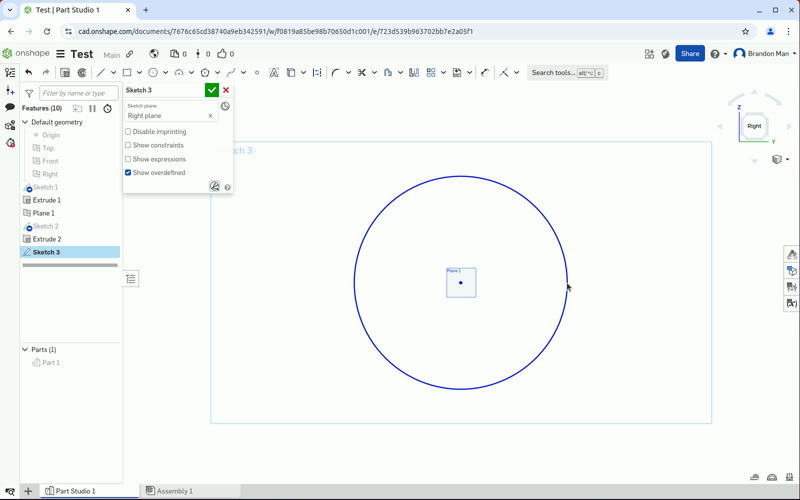
key_down(shift)
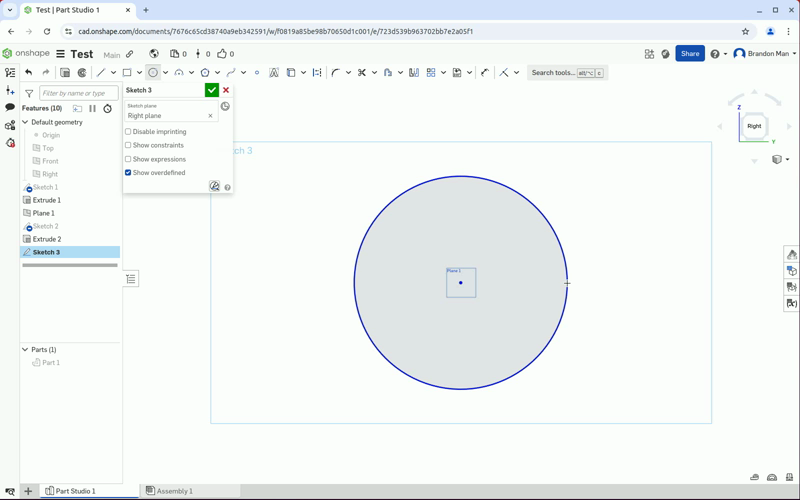
mouse_move(460, 282)
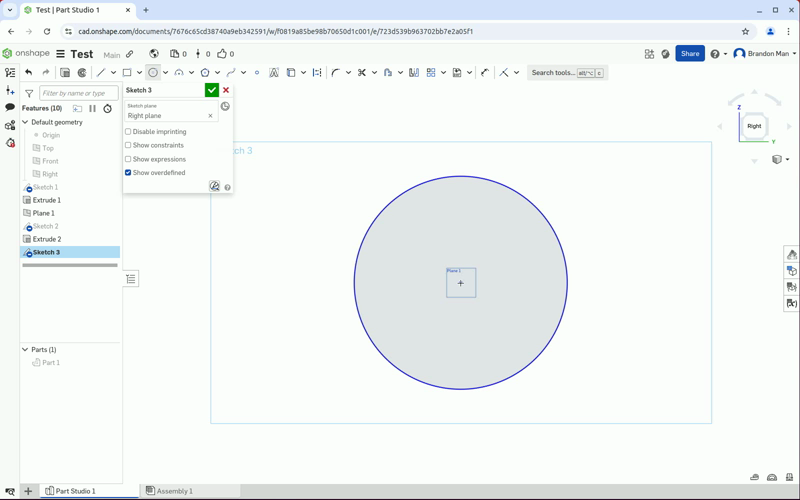
click(460, 282)
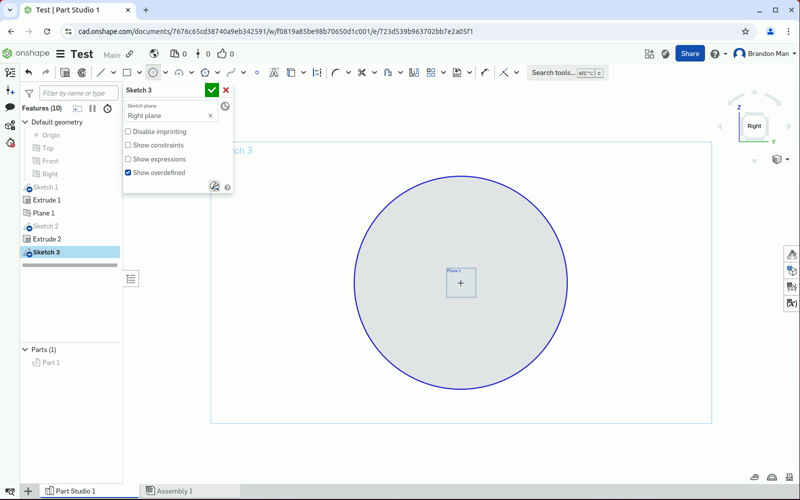
key_up(shift)
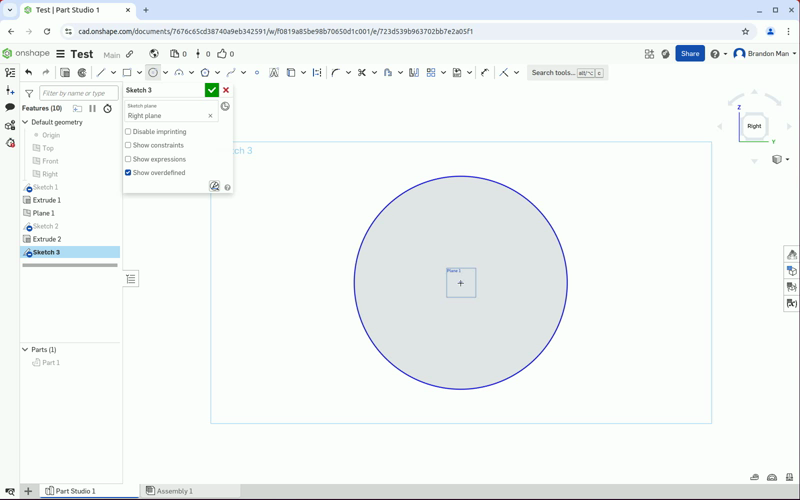
mouse_move(522, 282)
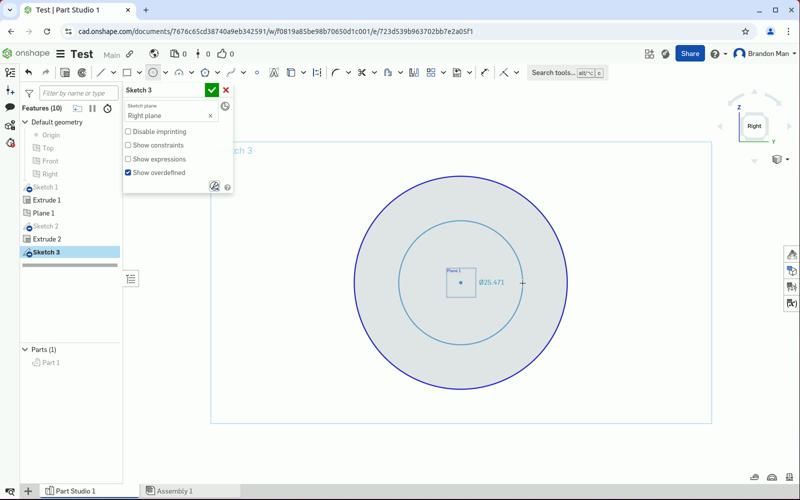
click(522, 282)
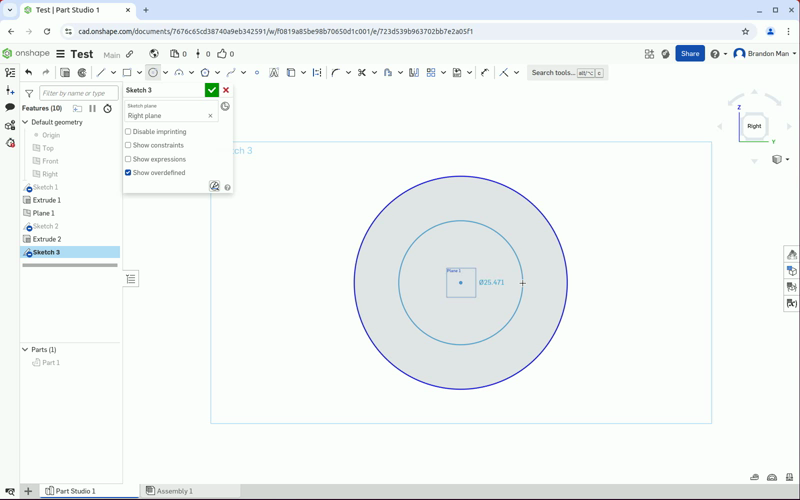
key(esc)
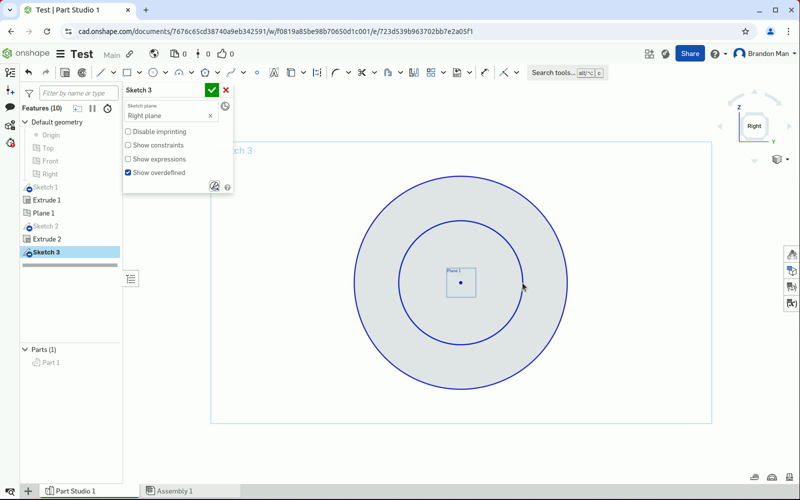
mouse_move(446, 366)
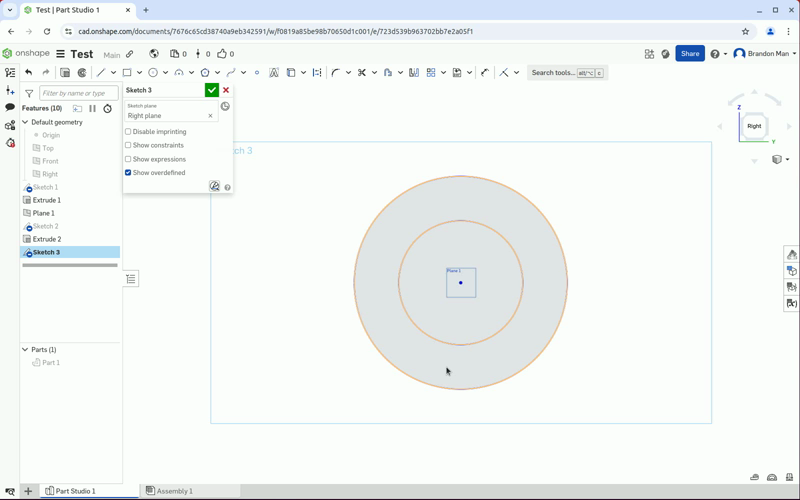
click(446, 366)
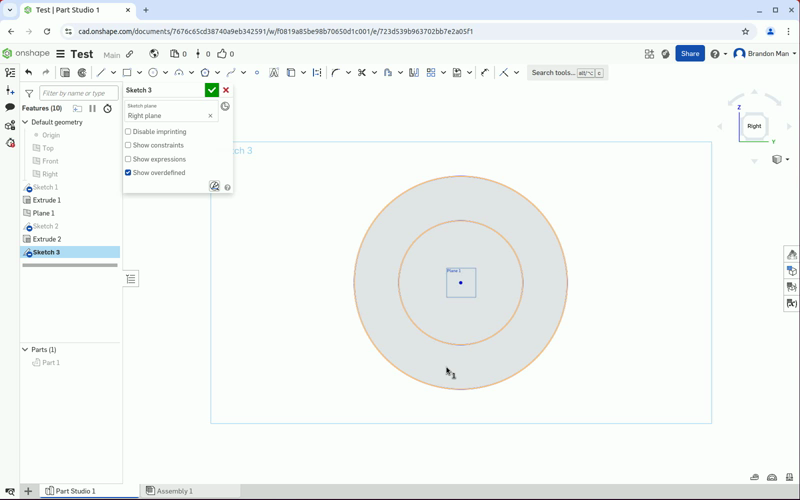
mouse_move(73, 352)
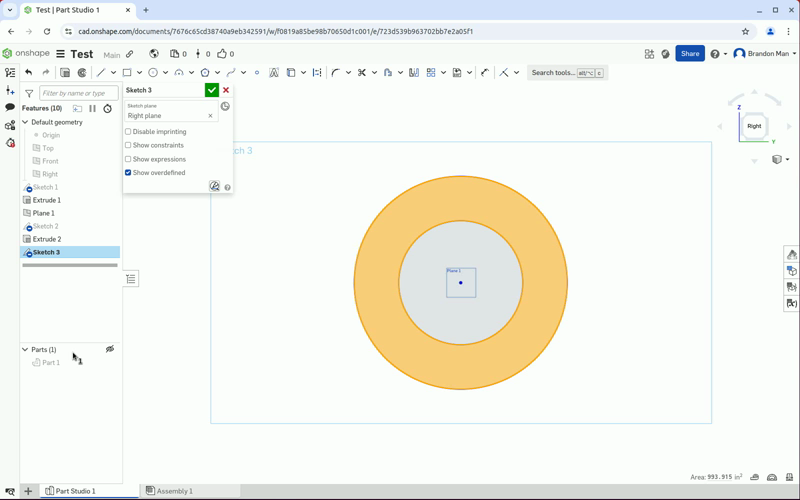
key(shift+y)
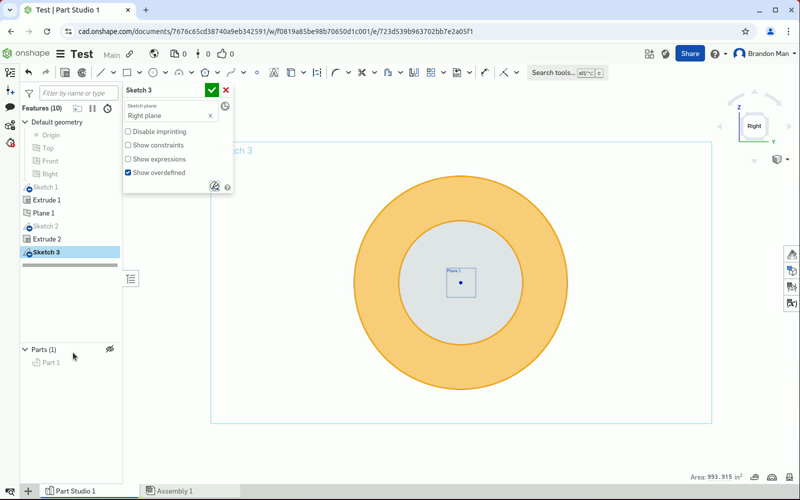
key(shift+e)
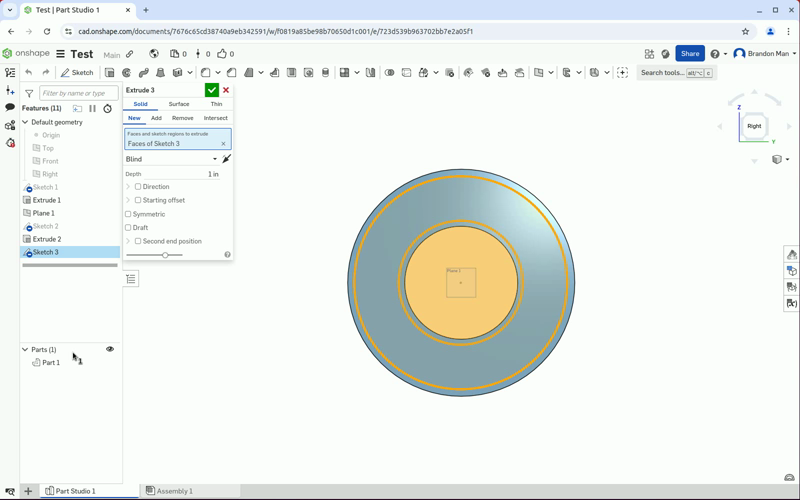
mouse_move(143, 106)
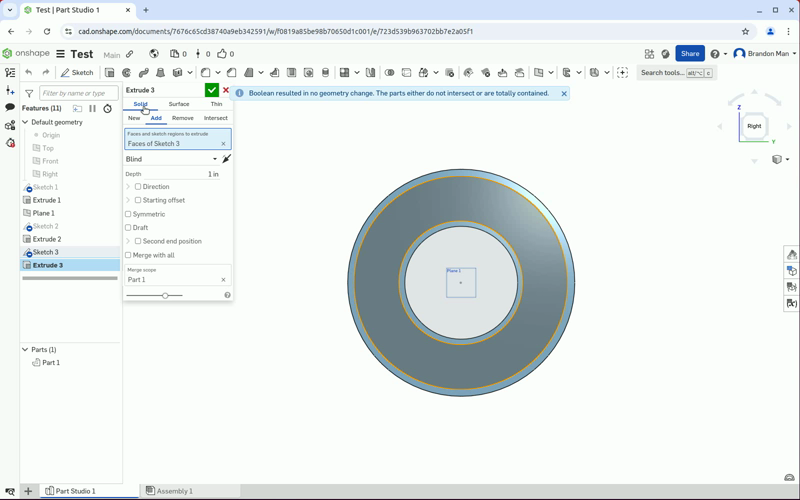
click(143, 106)
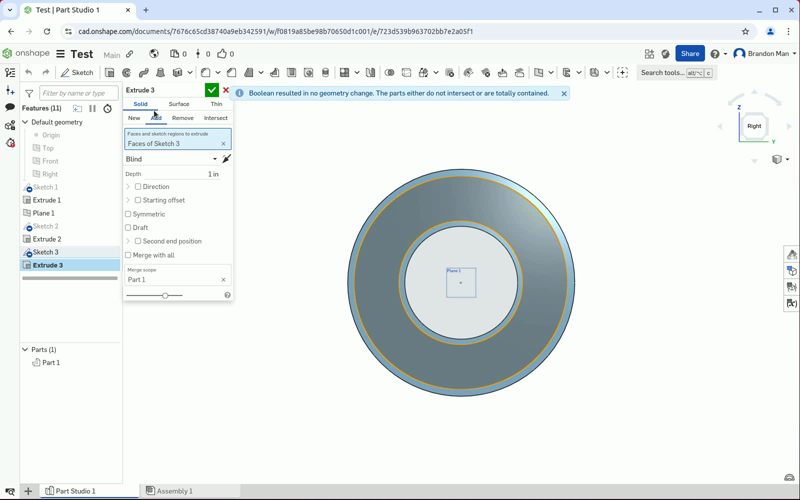
mouse_move(186, 120)
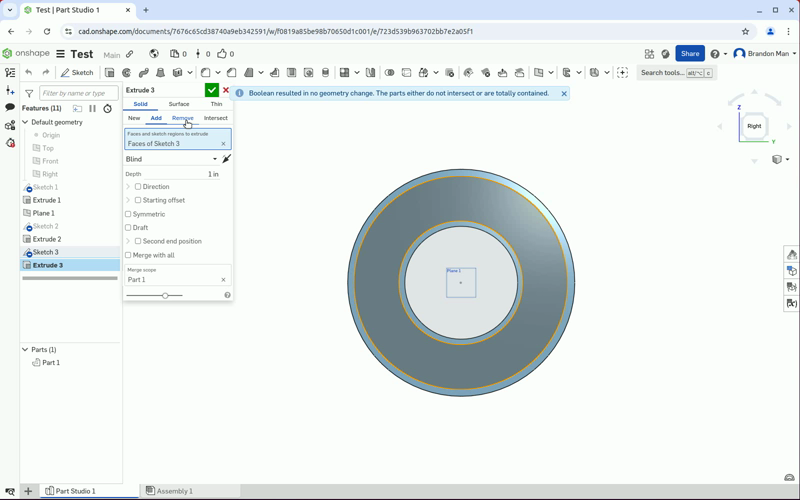
click(186, 120)
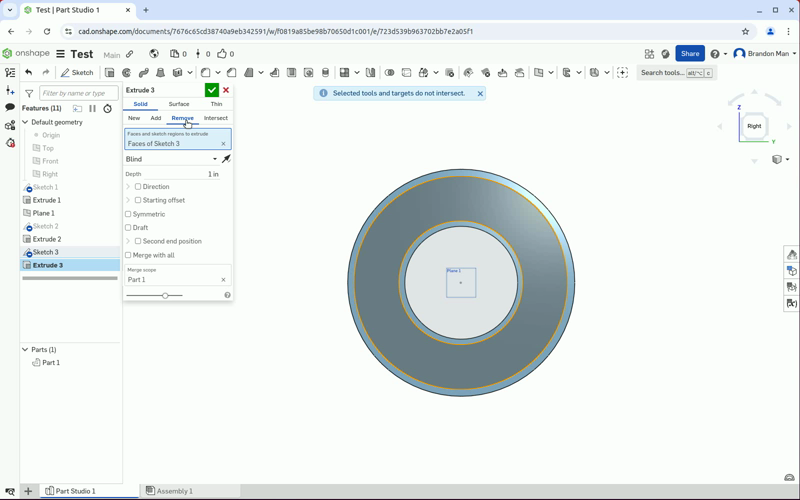
key(tab, 4)
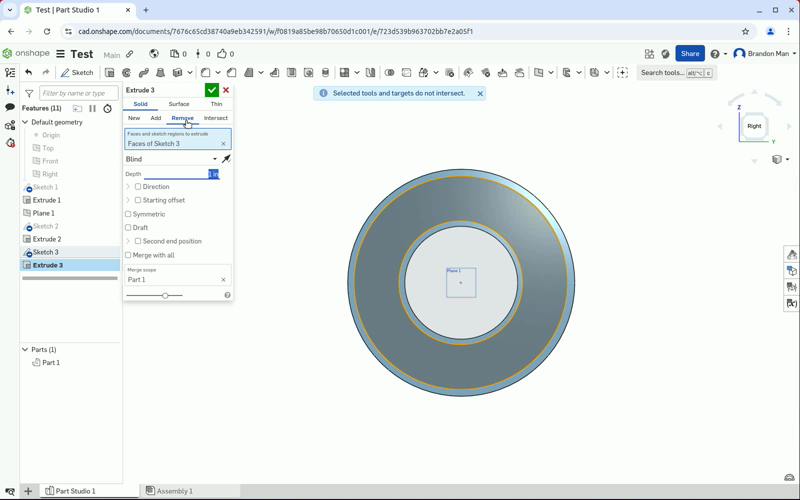
text(4.333)
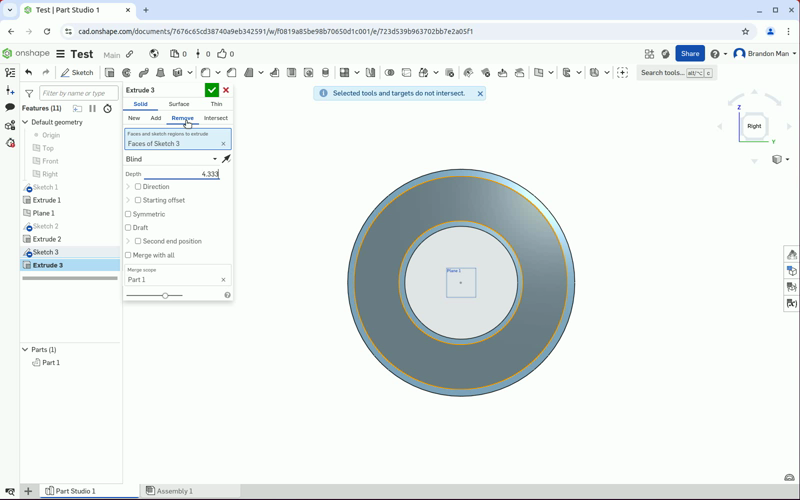
key(tab, 6)
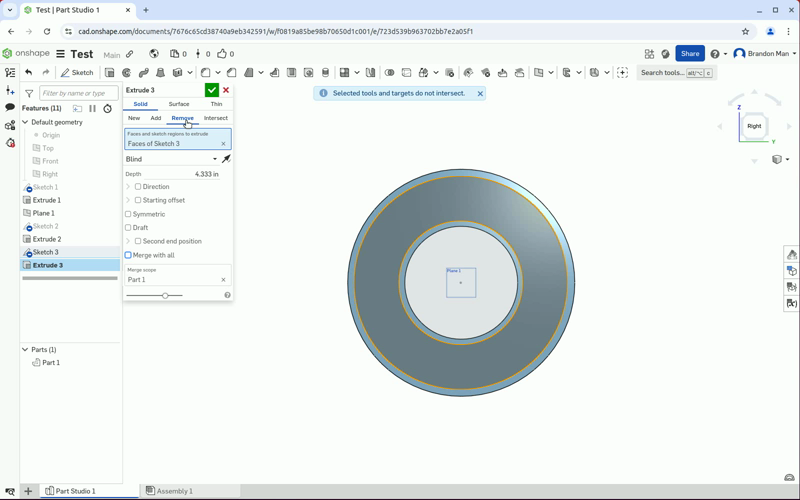
key(space)
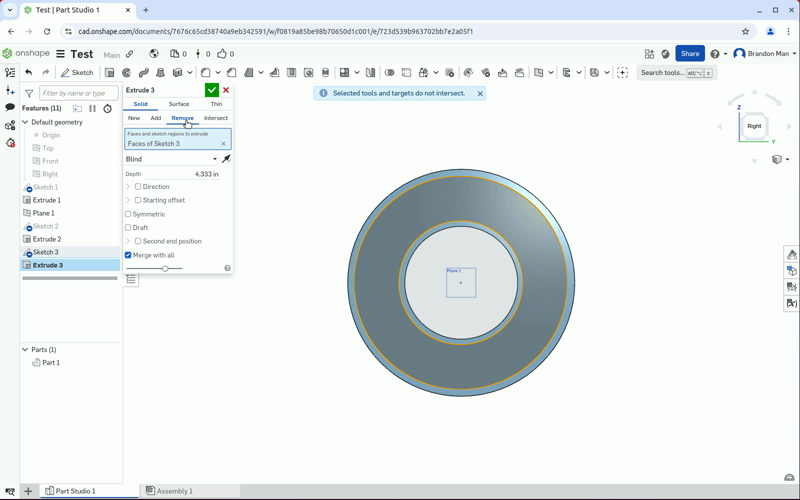
key(enter)
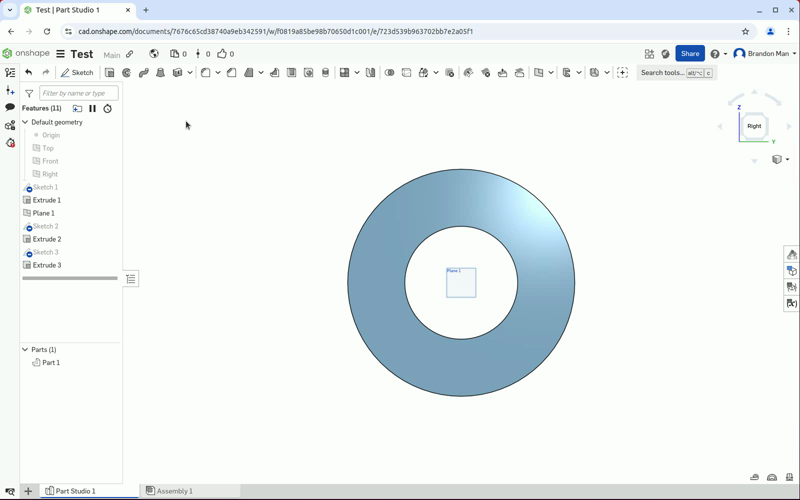
key(shift+h)
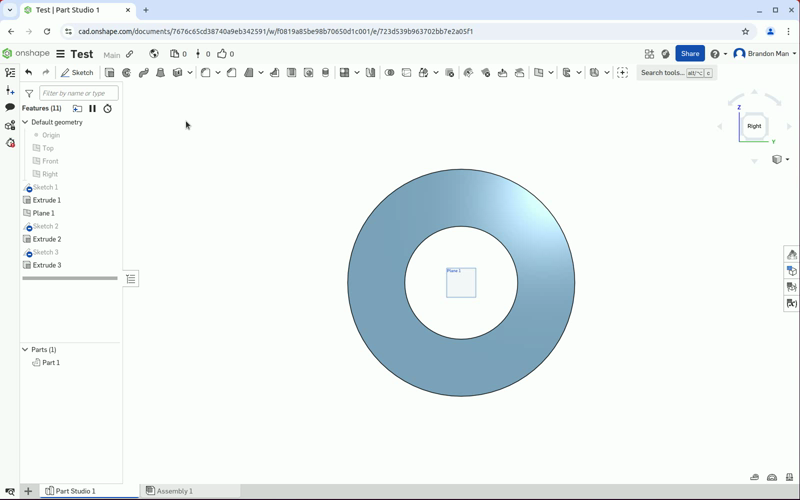
key(shift+h)
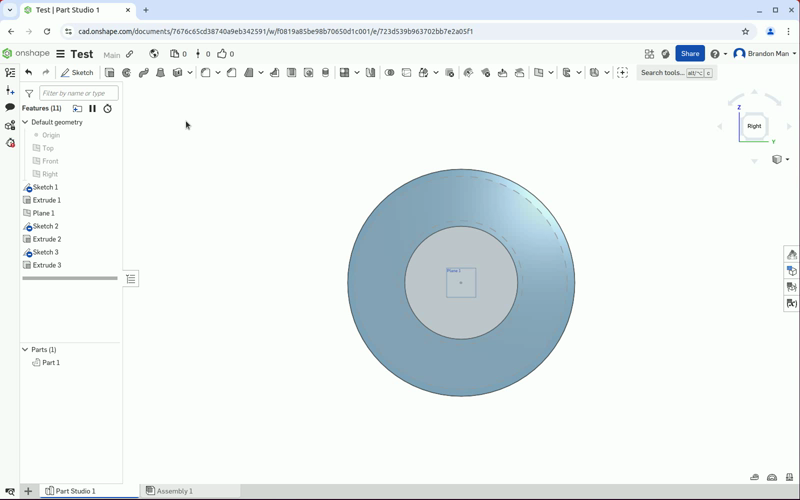
key(shift+7)
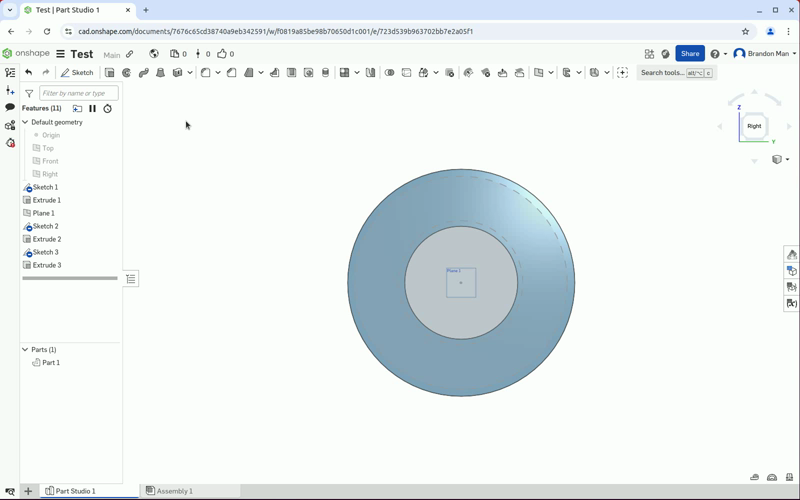
key(right, 2)
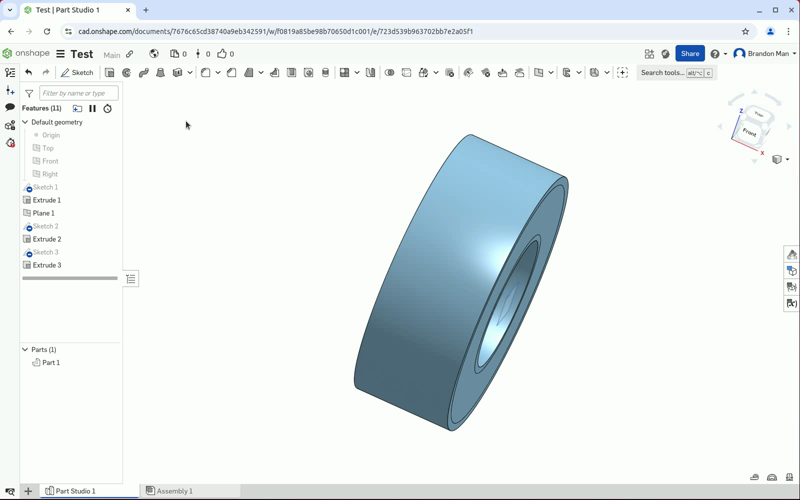
key(down, 2)
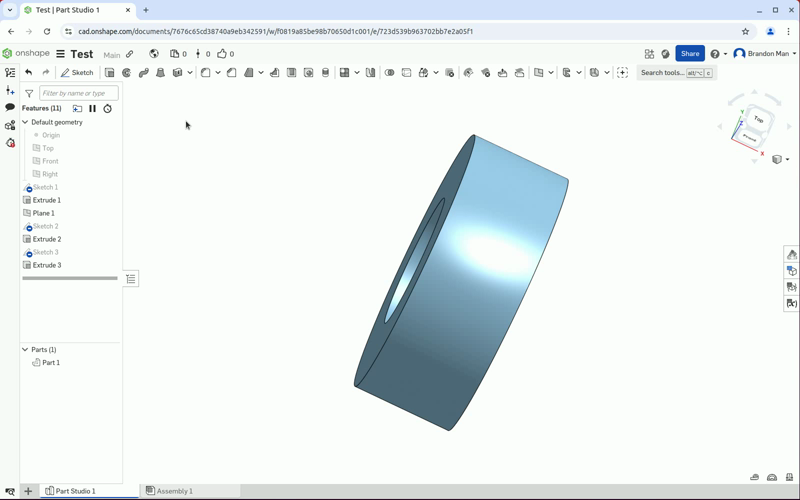
key(up, 2)
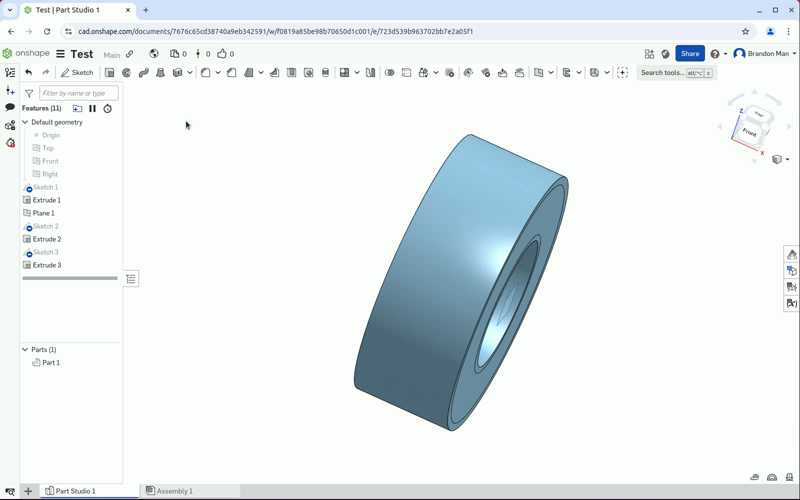
key(left, 2)
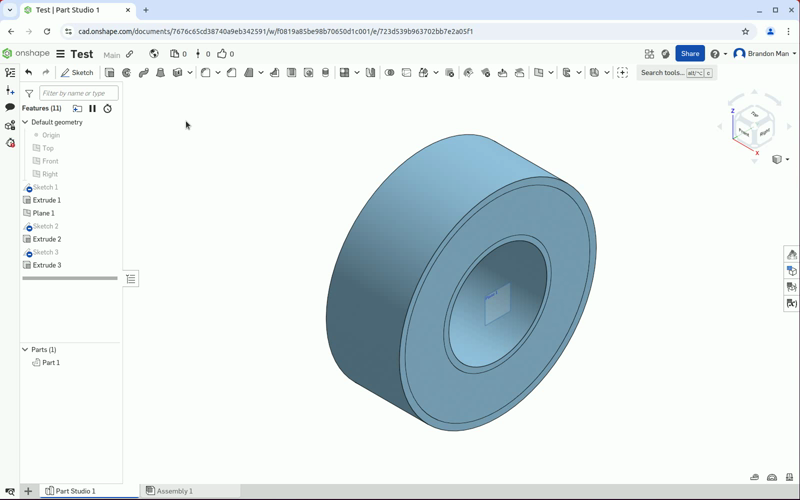
mouse_move(73, 189)
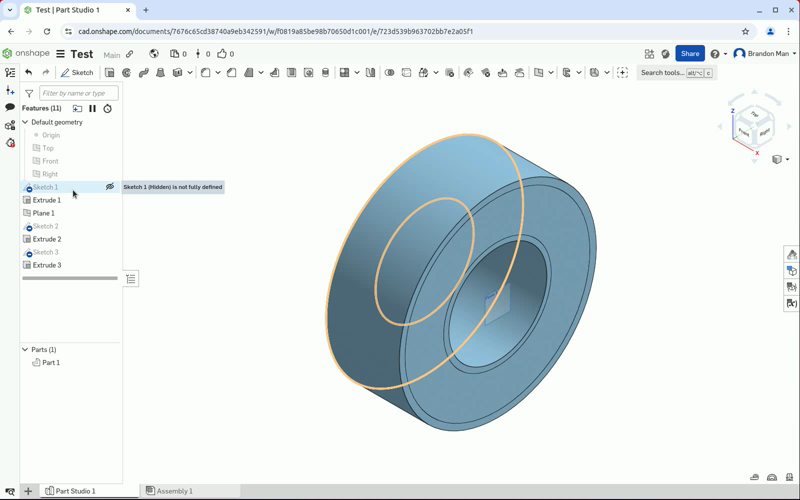
click(73, 189)